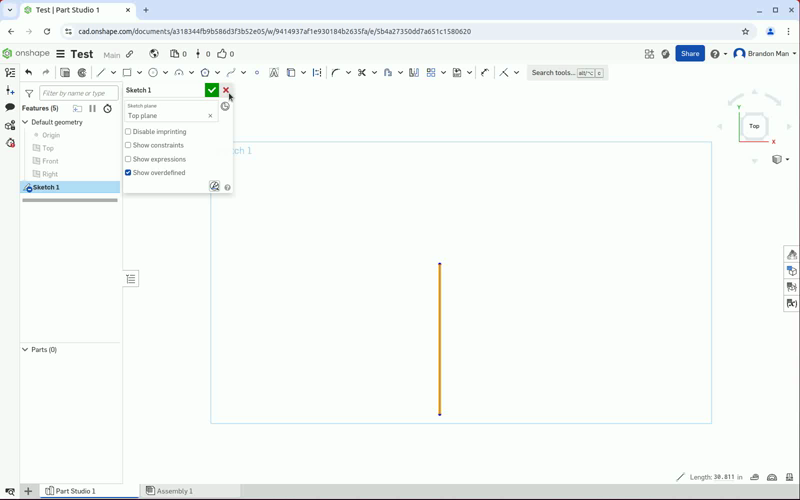
key(shift+h)
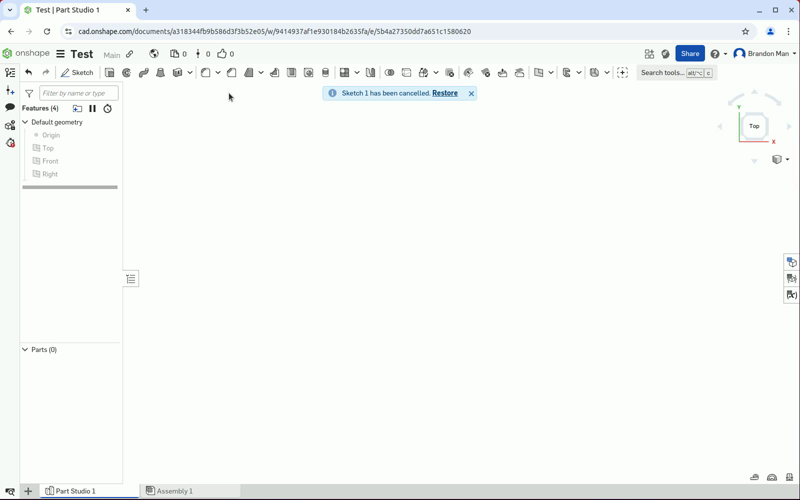
mouse_move(73, 352)
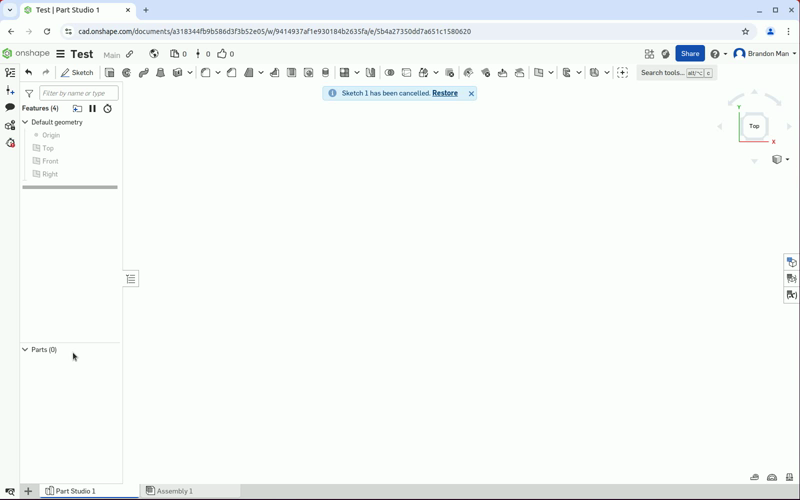
key(y)
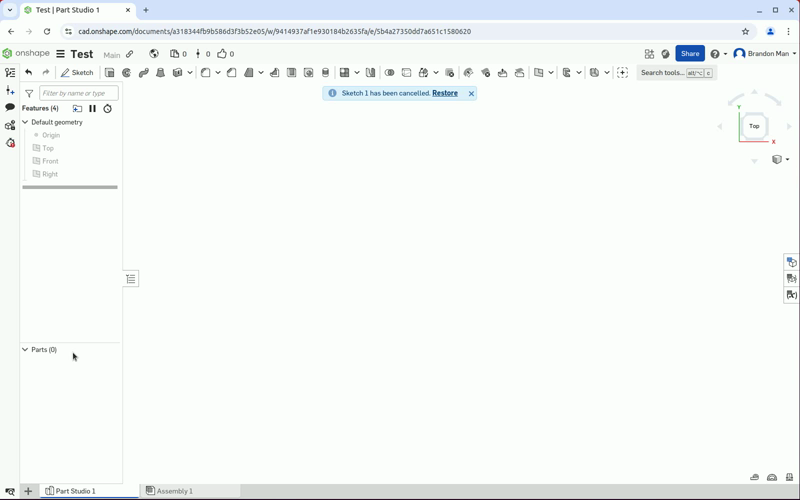
key(shift+p)
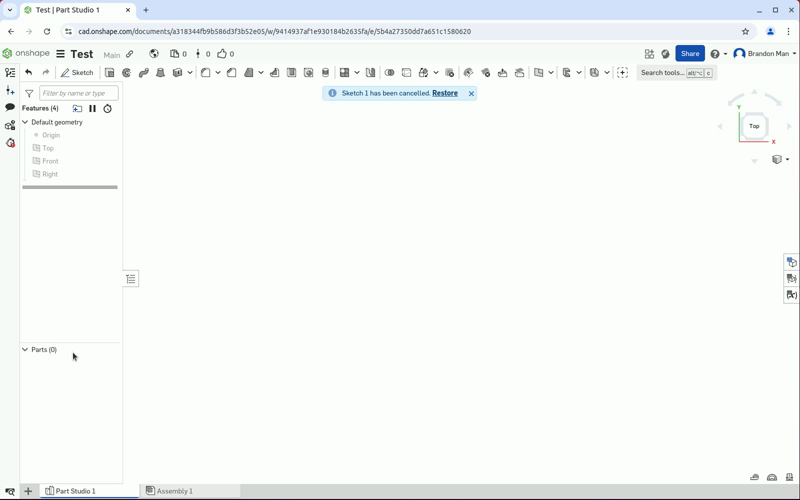
key(space)
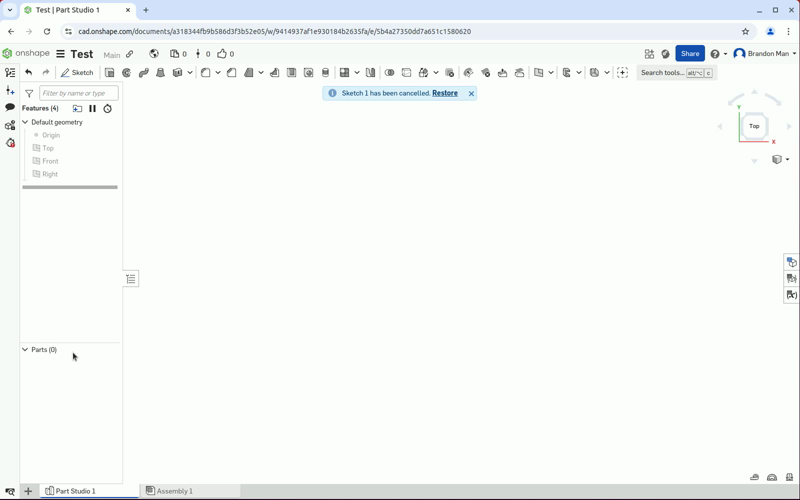
key_down(shift)
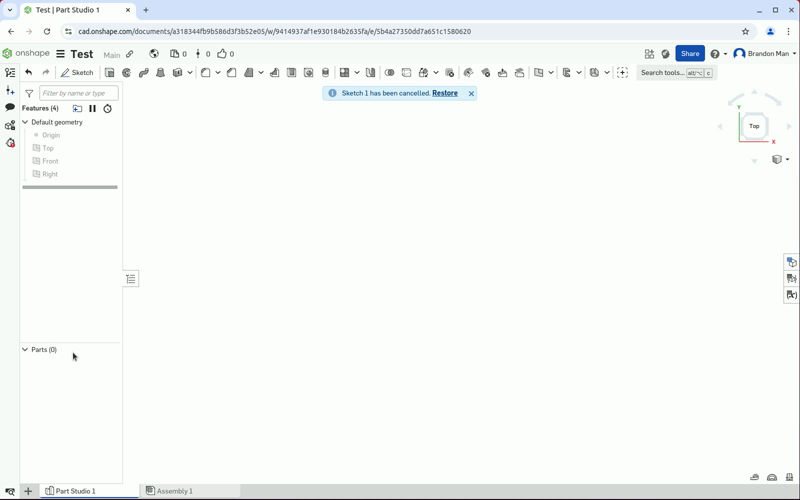
key(up)
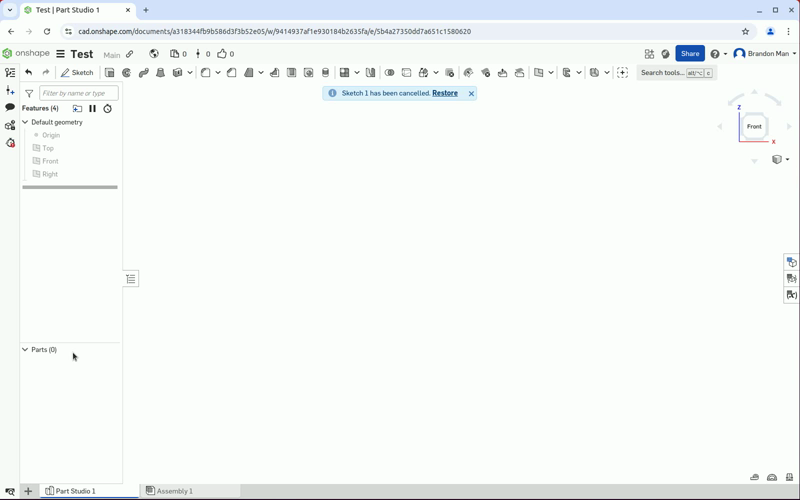
key_up(shift)
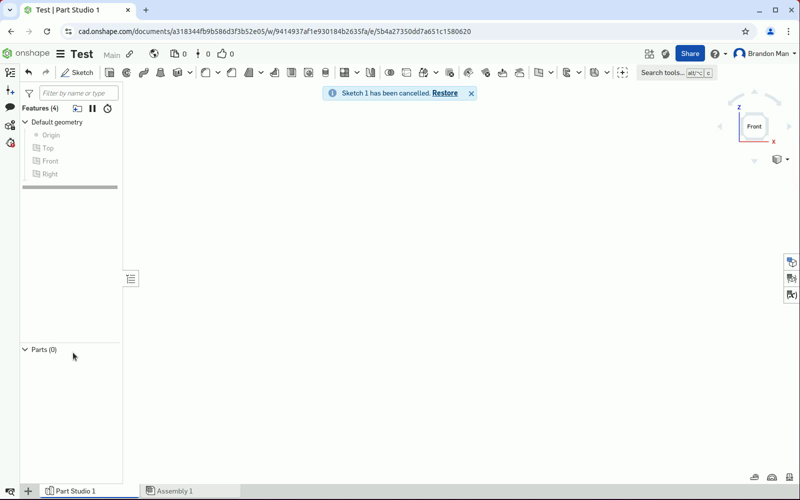
mouse_move(73, 352)
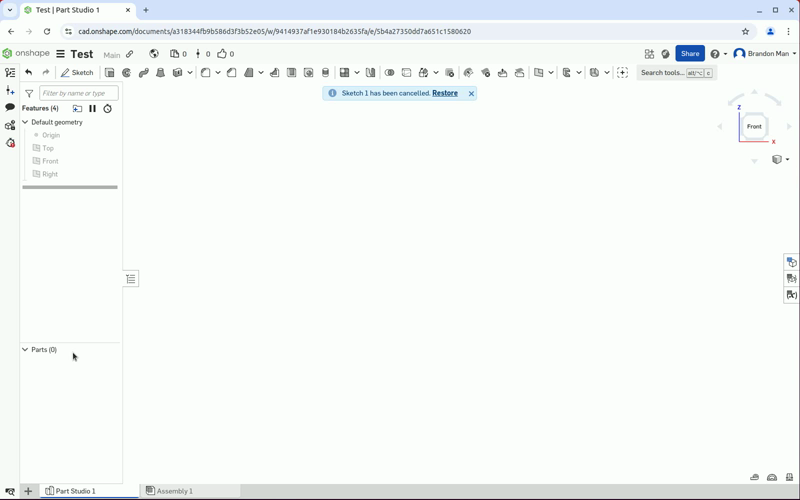
key(shift+y)
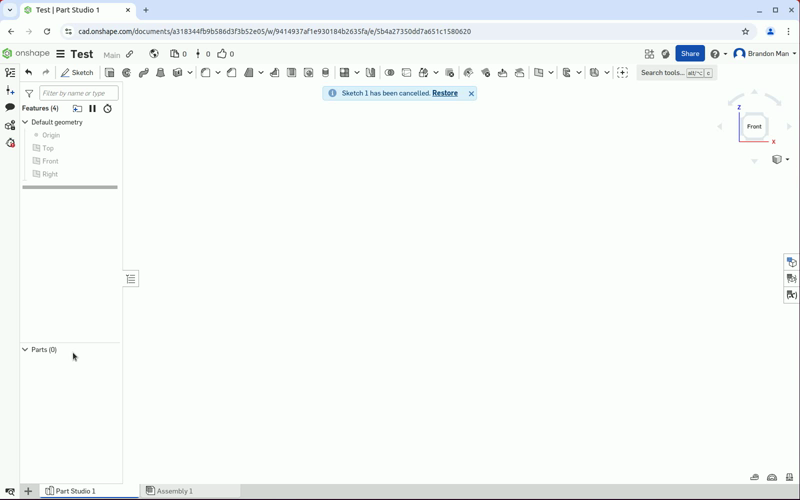
key(shift+s)
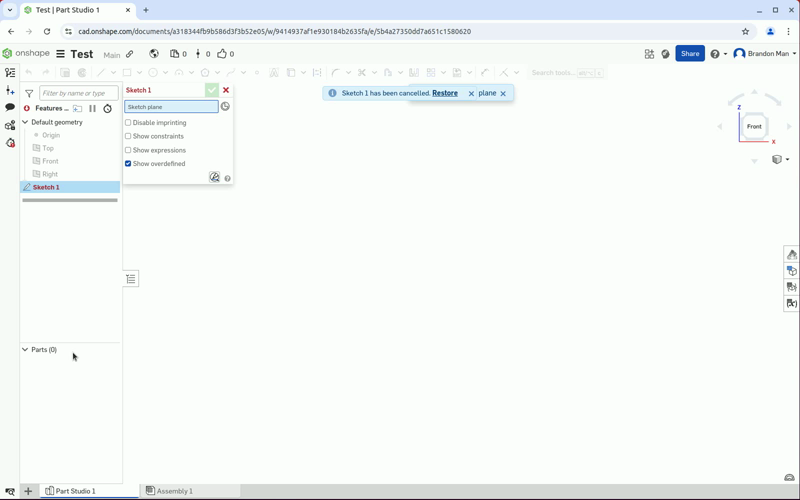
mouse_move(73, 163)
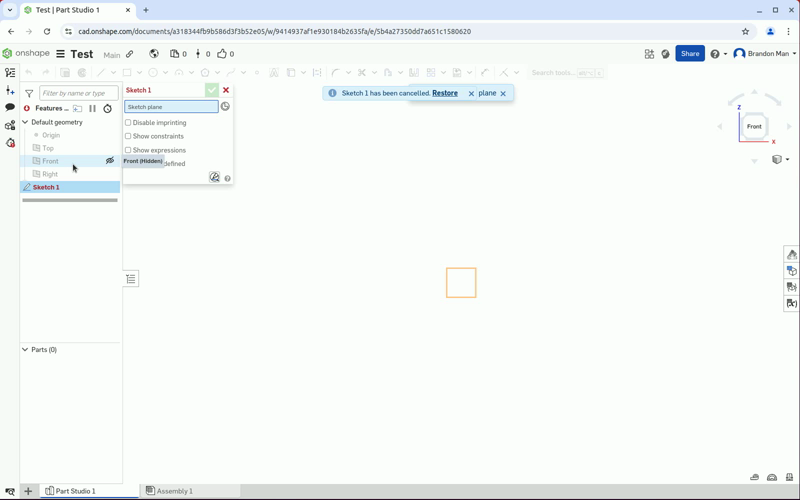
click(73, 163)
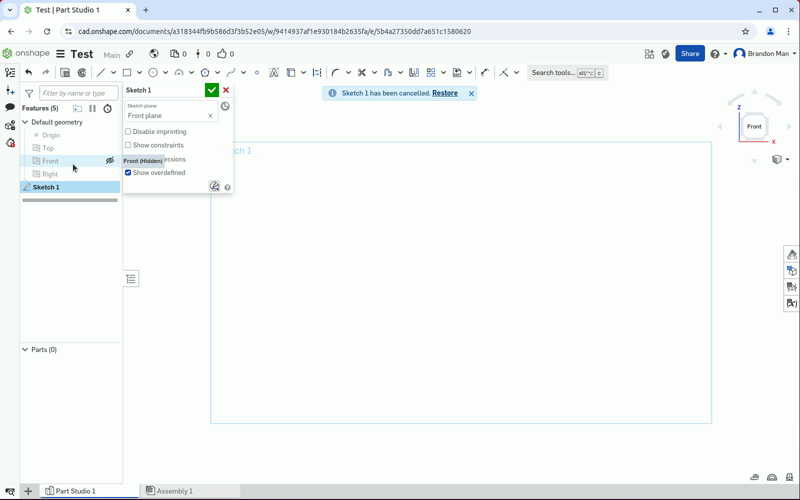
mouse_move(73, 352)
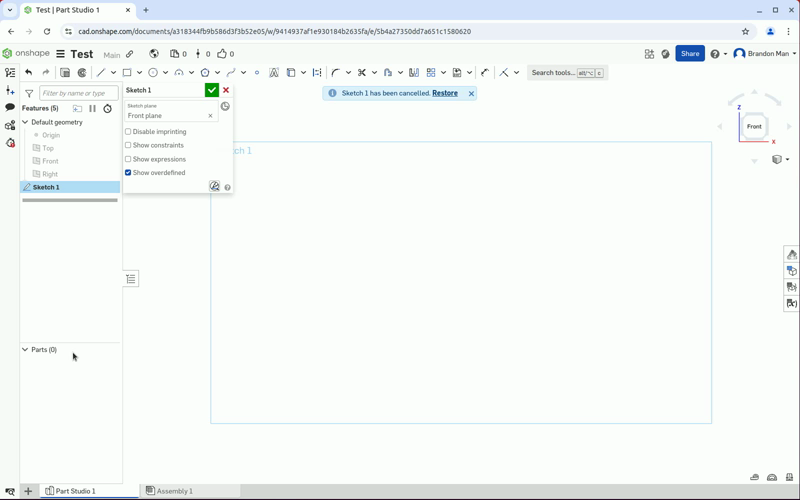
key(y)
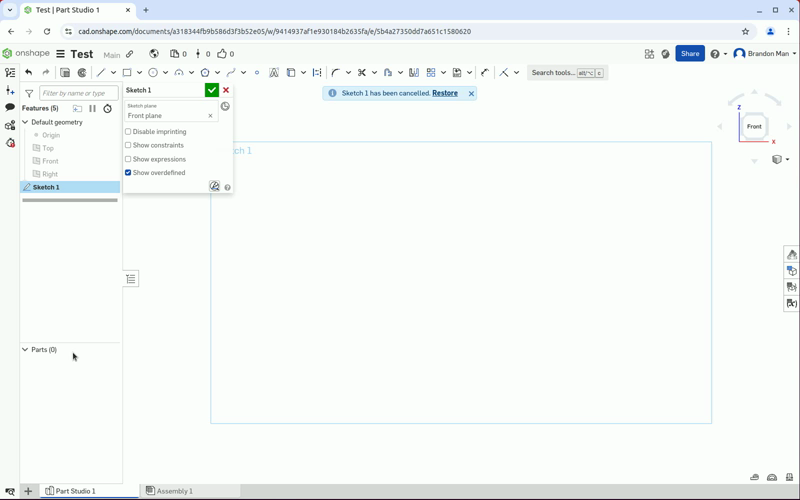
key(l)
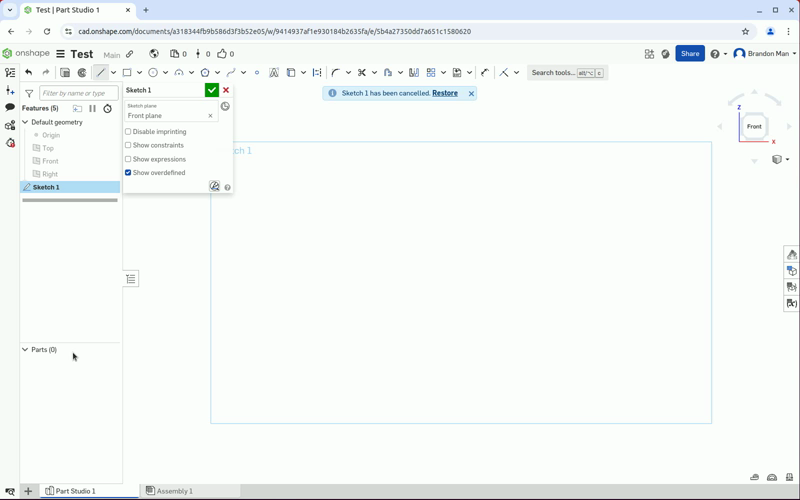
key_down(shift)
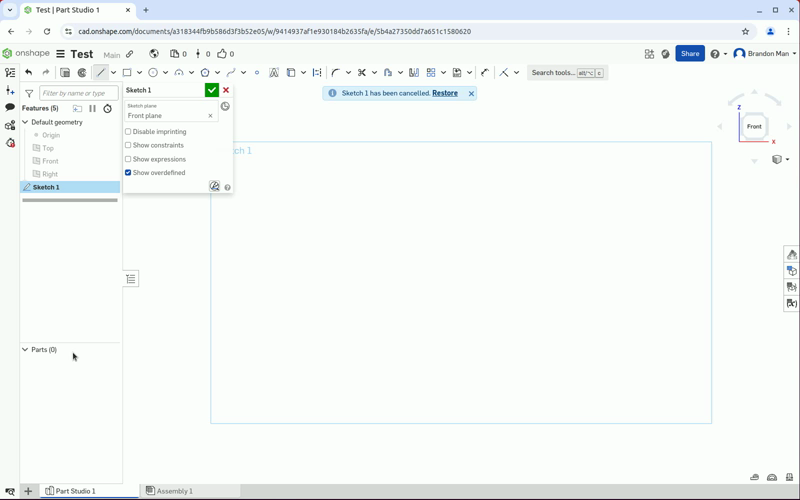
mouse_move(358, 324)
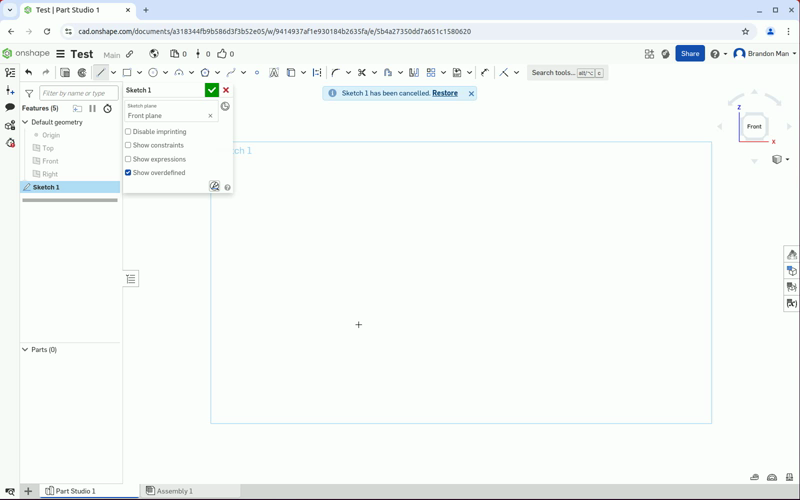
click(358, 324)
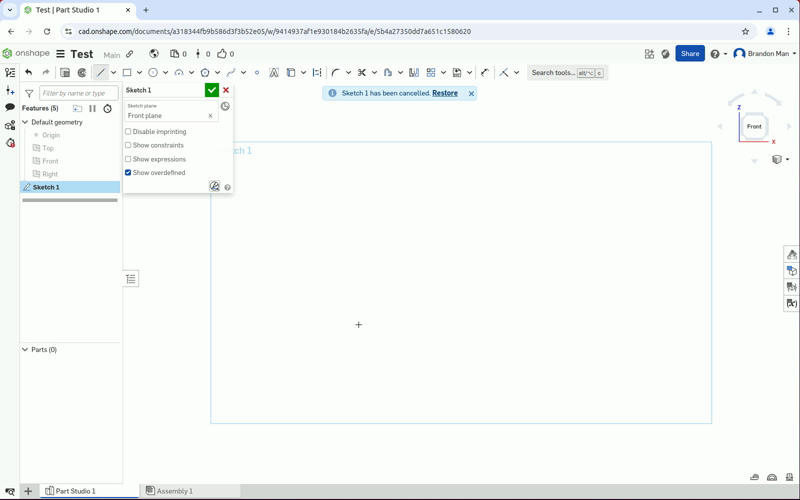
key_up(shift)
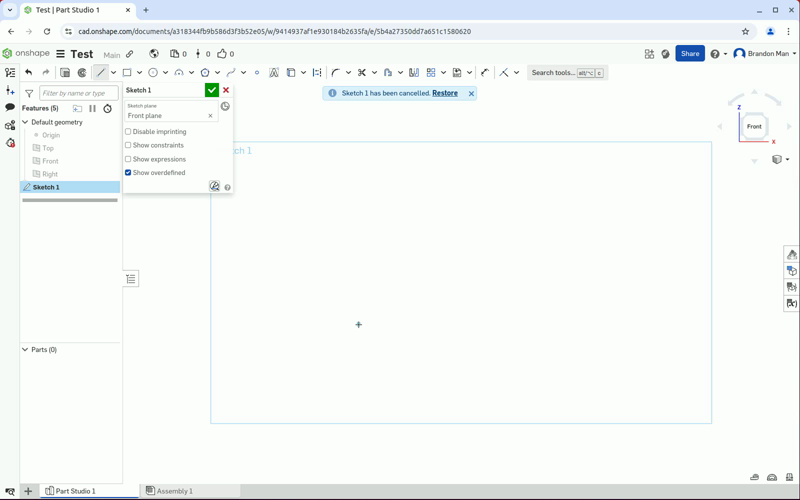
key_down(shift)
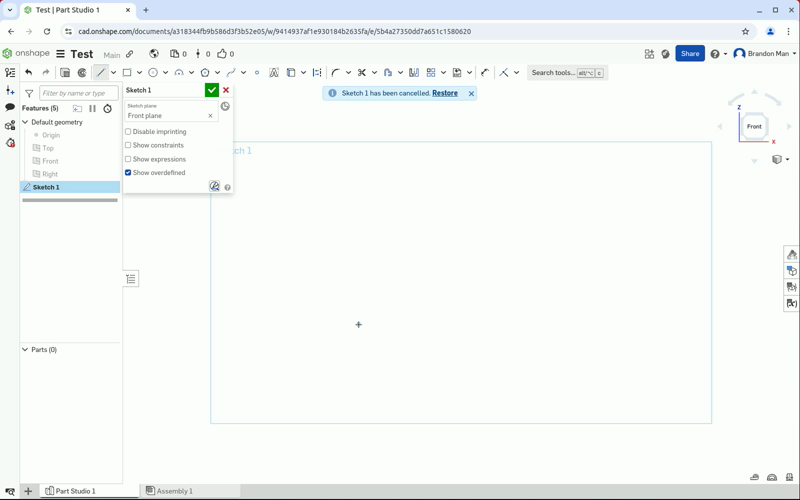
mouse_move(572, 324)
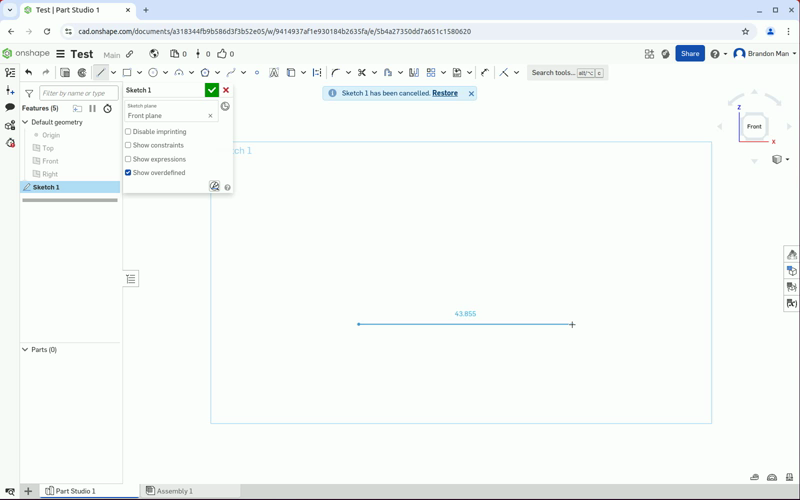
click(572, 324)
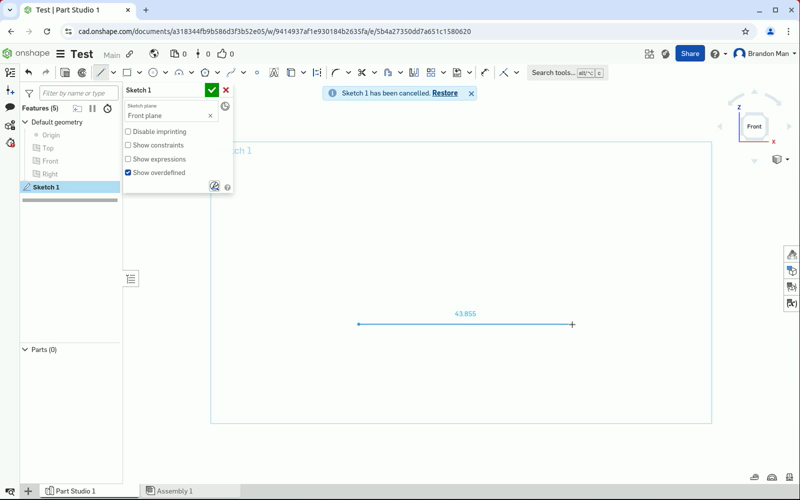
key_up(shift)
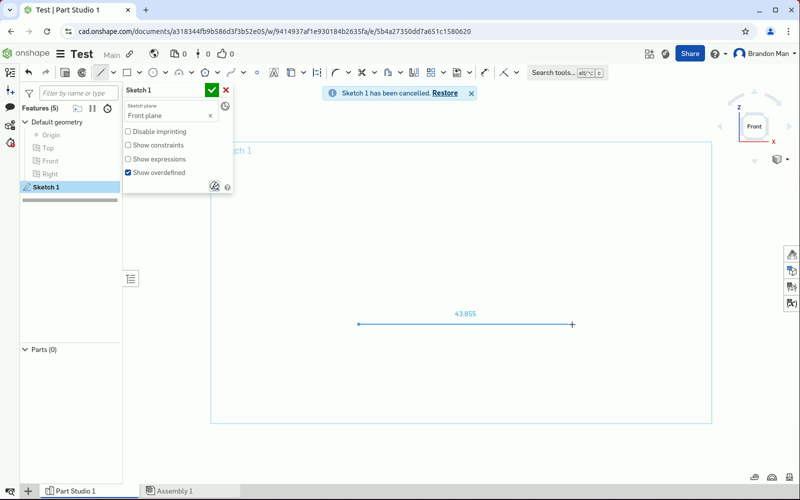
key_down(shift)
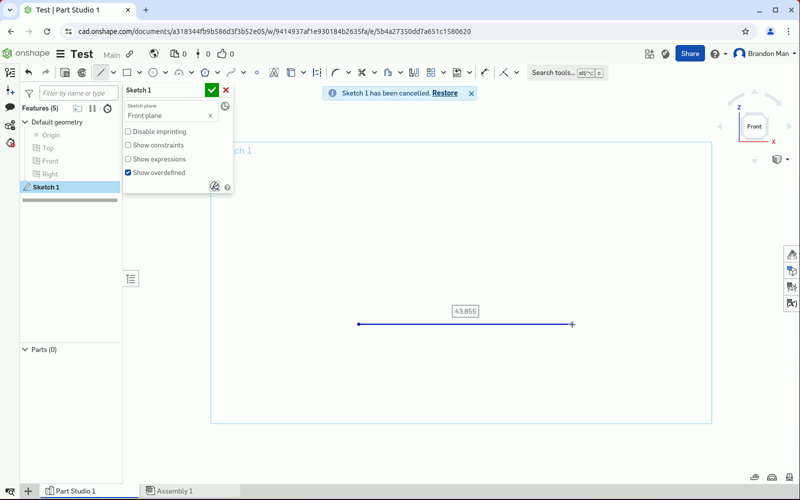
mouse_move(572, 243)
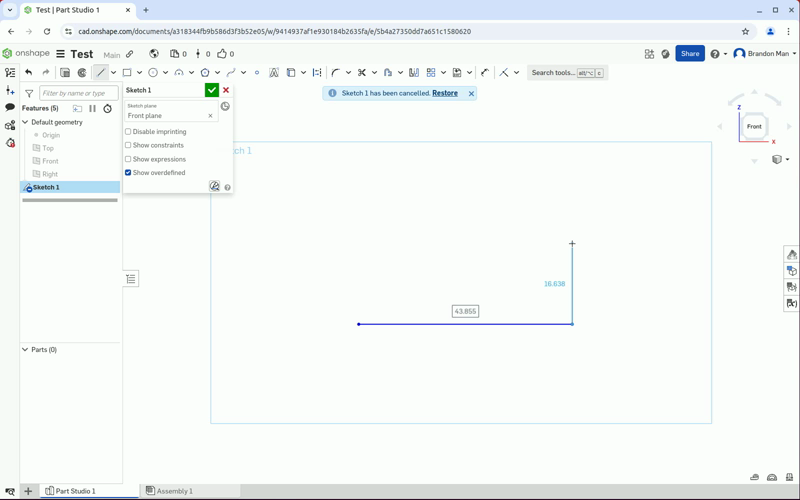
click(572, 243)
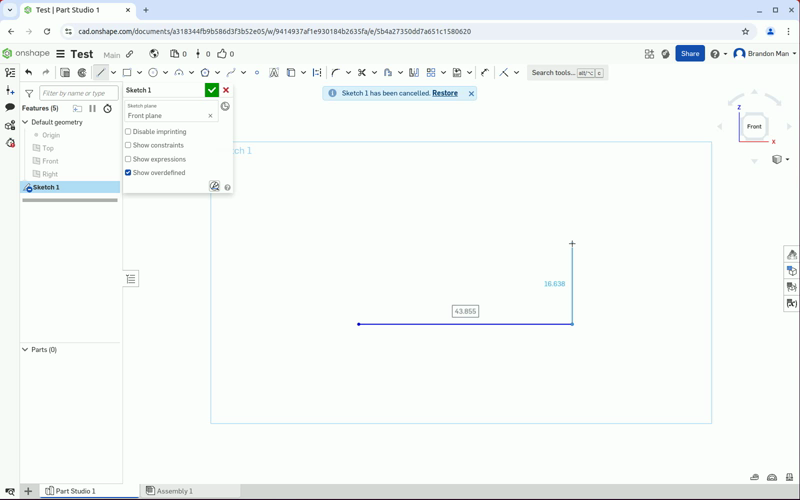
key_up(shift)
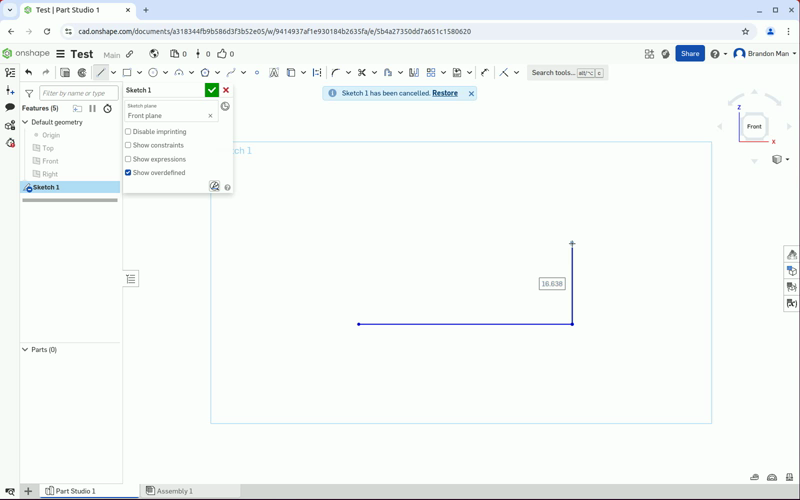
key_down(shift)
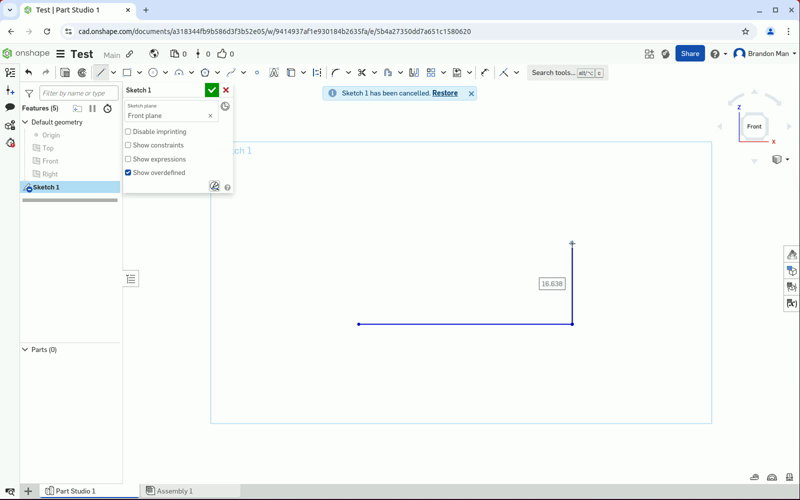
mouse_move(358, 243)
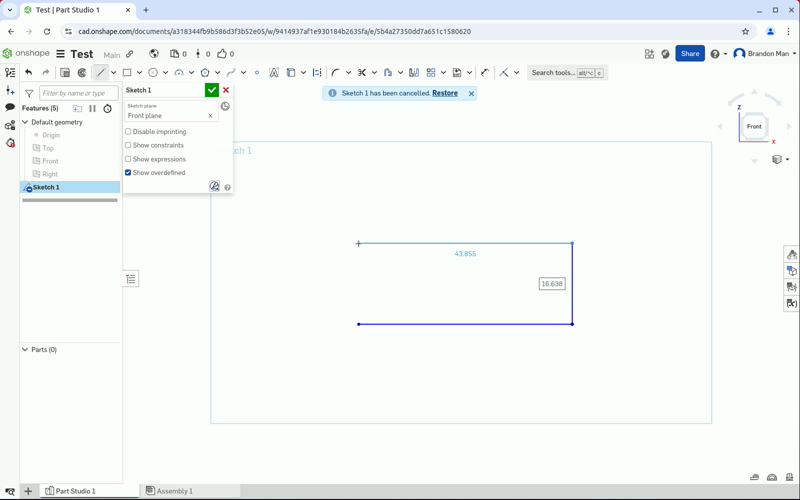
click(358, 243)
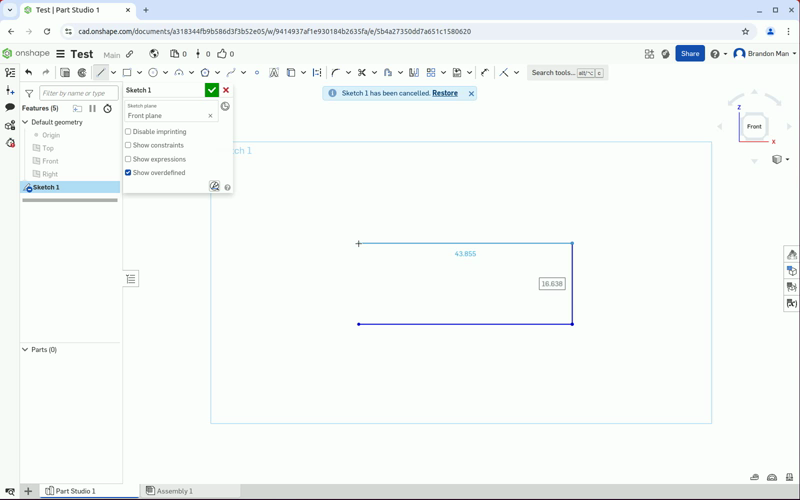
key_up(shift)
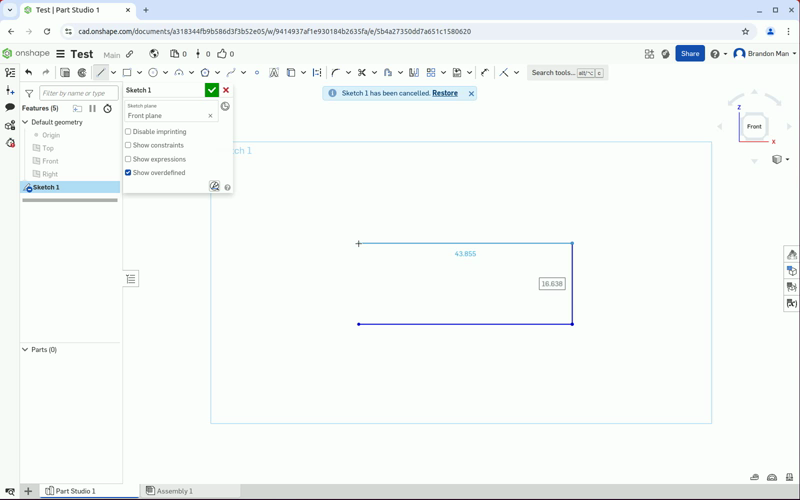
key_down(shift)
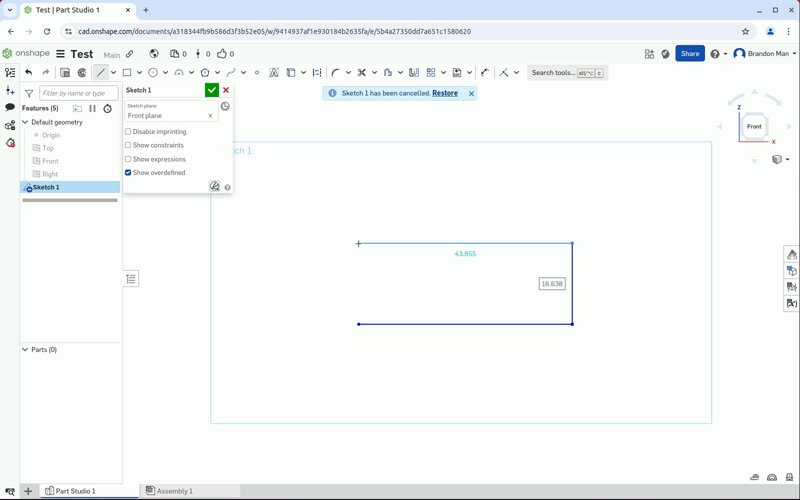
mouse_move(358, 324)
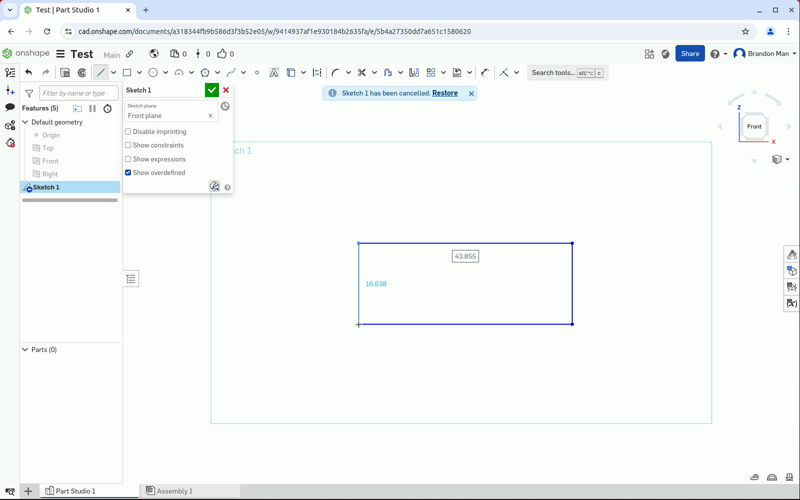
key_up(shift)
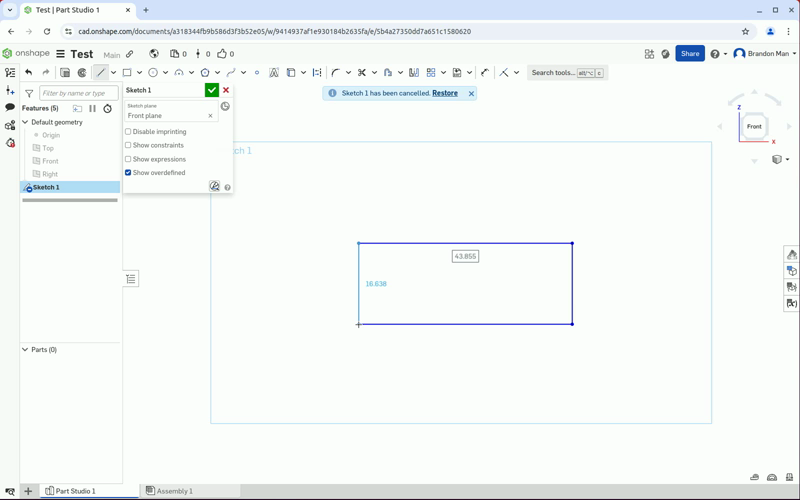
click(358, 324)
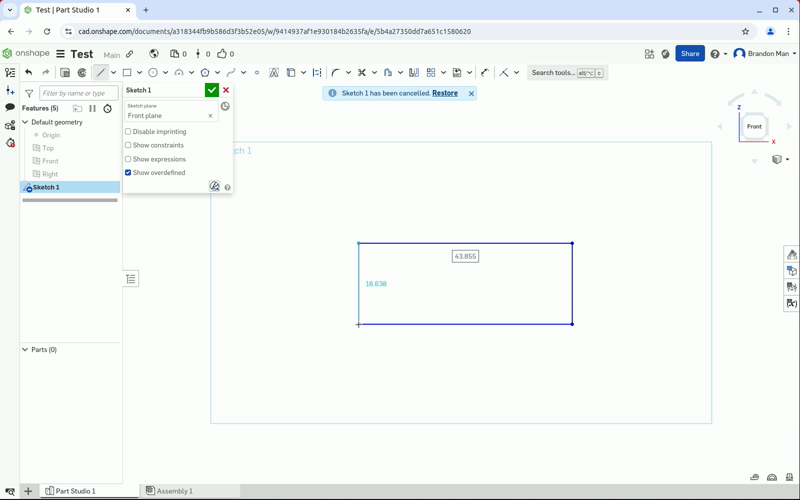
key(esc)
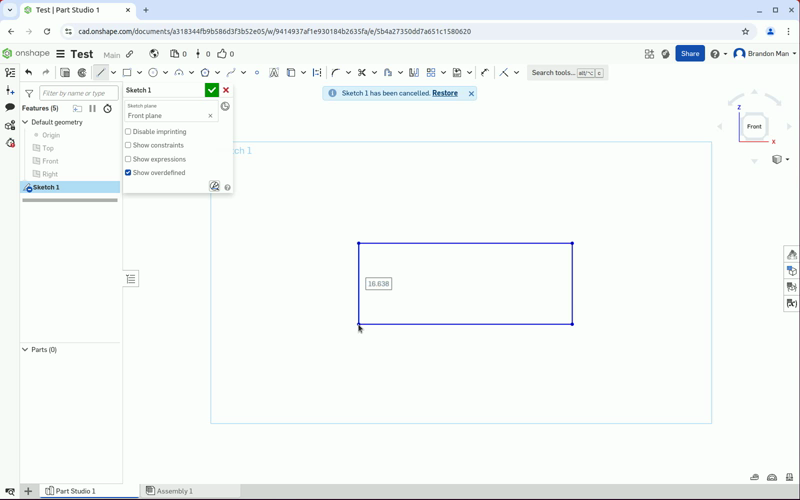
mouse_move(376, 272)
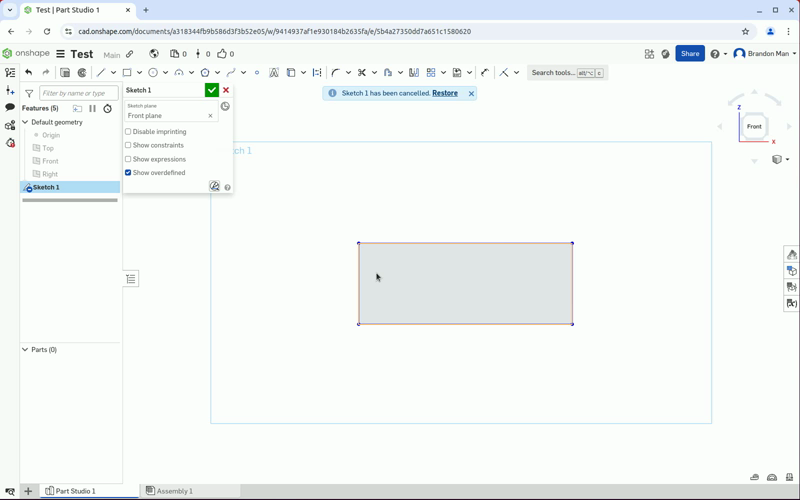
click(376, 272)
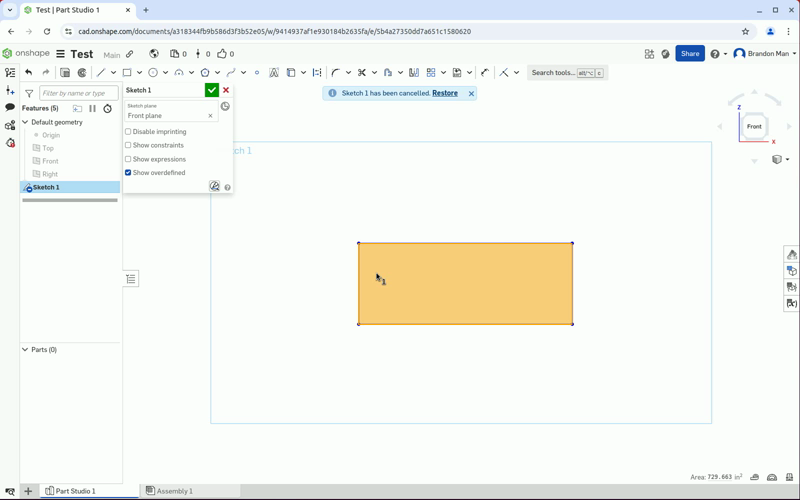
mouse_move(73, 352)
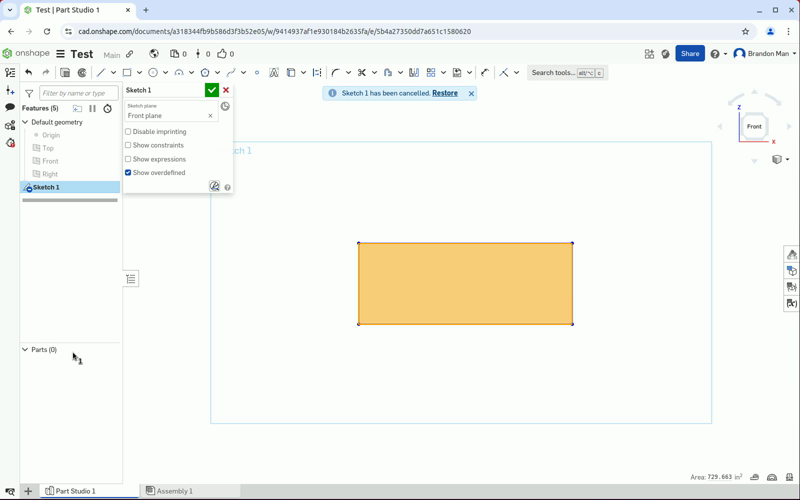
key(shift+y)
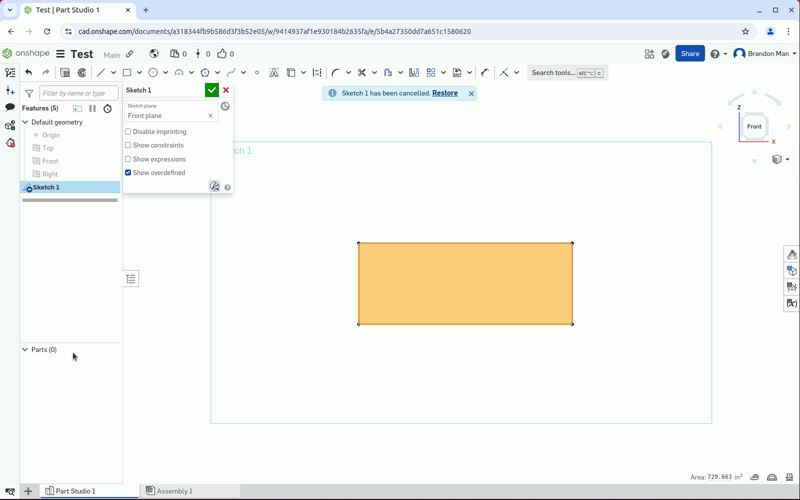
key(shift+e)
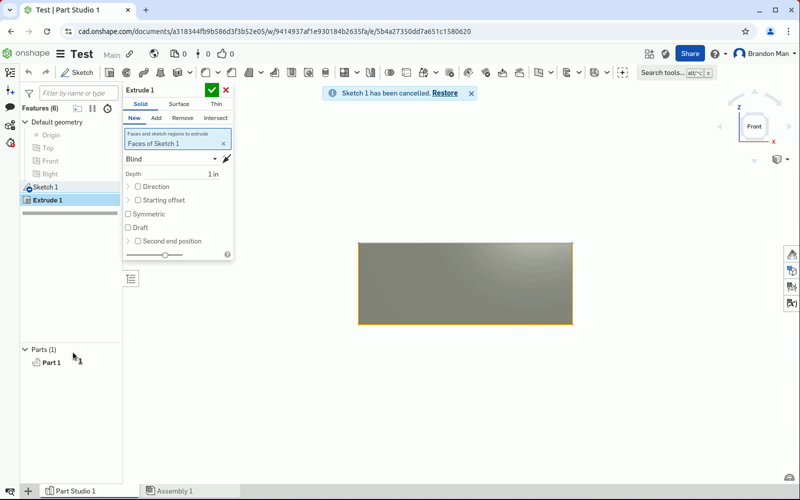
mouse_move(143, 106)
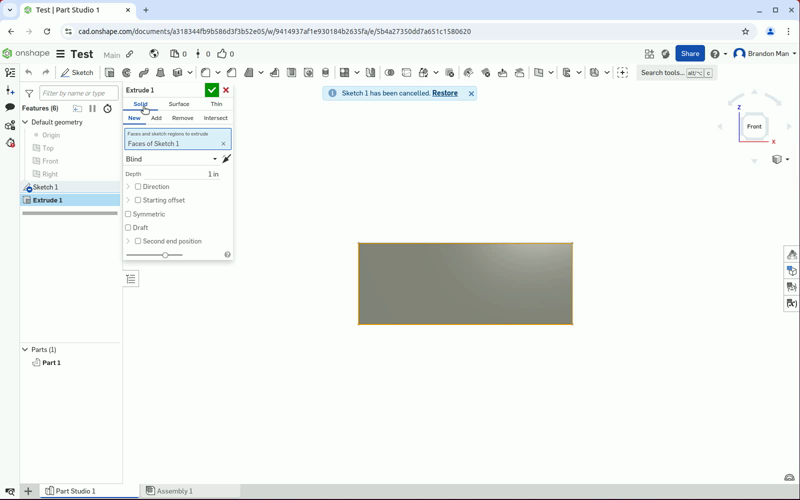
click(143, 106)
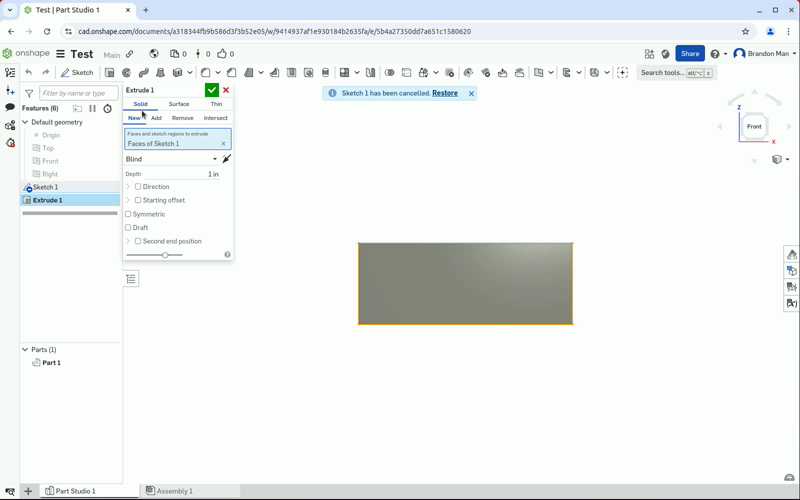
mouse_move(137, 120)
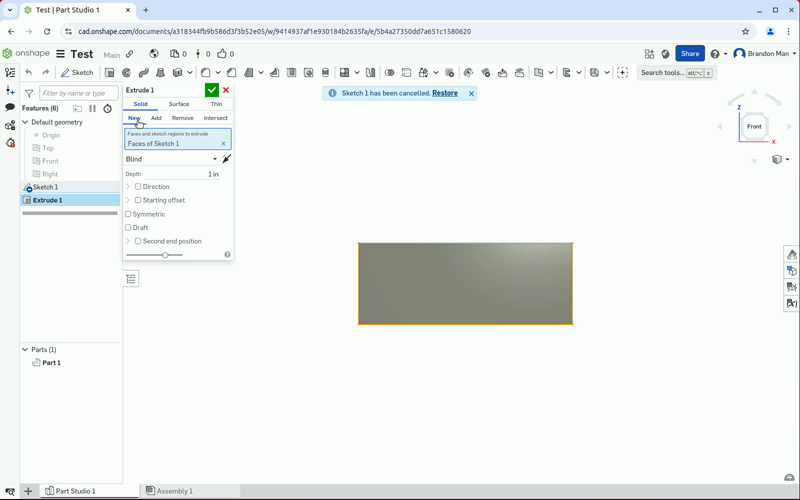
click(137, 120)
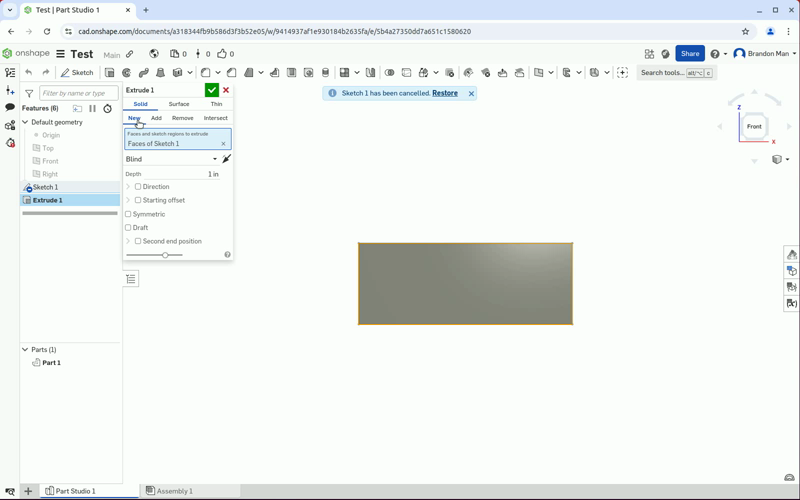
key(tab, 4)
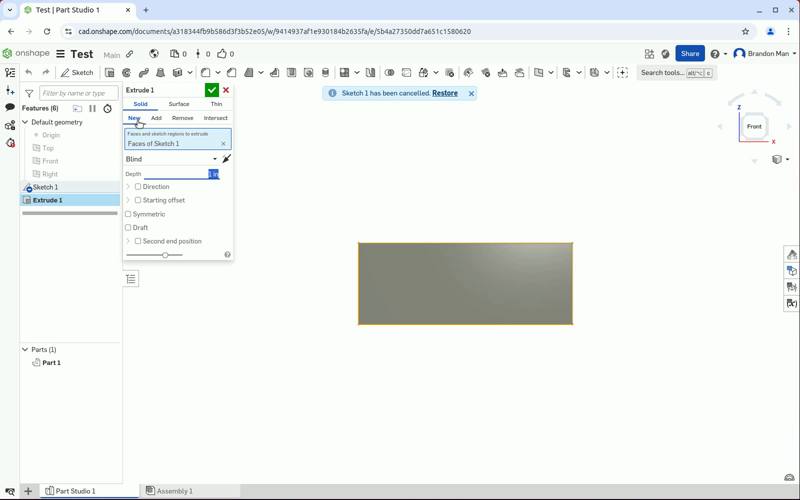
text(5.777)
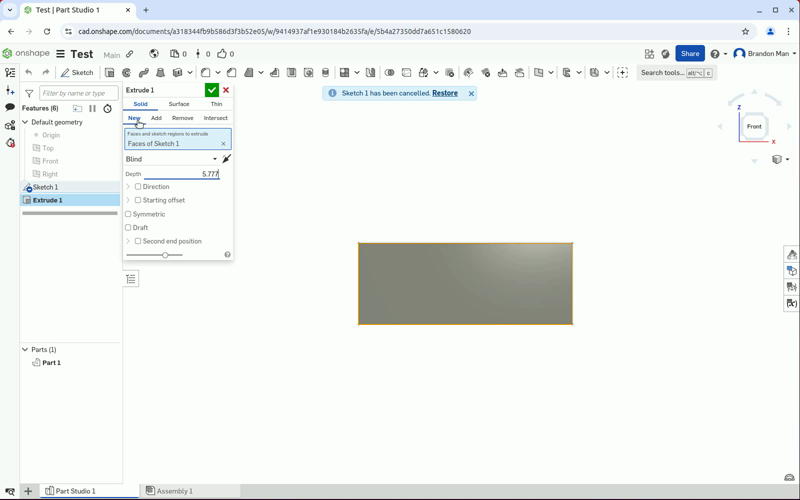
key(enter)
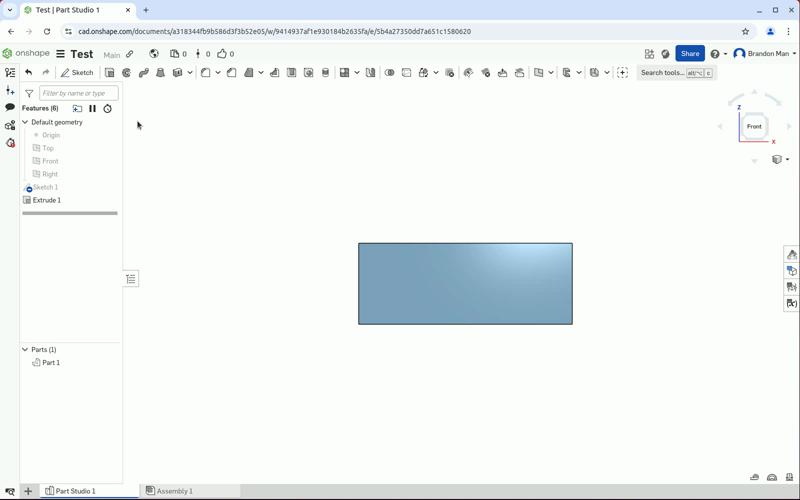
key(shift+h)
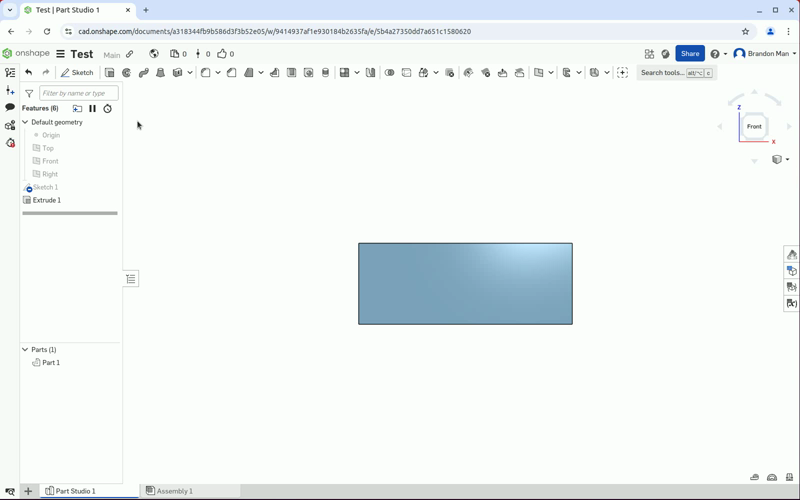
key(shift+h)
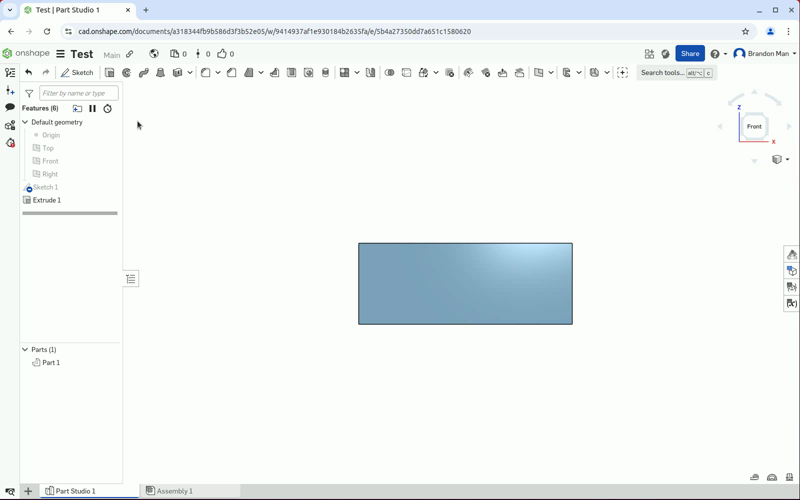
mouse_move(73, 189)
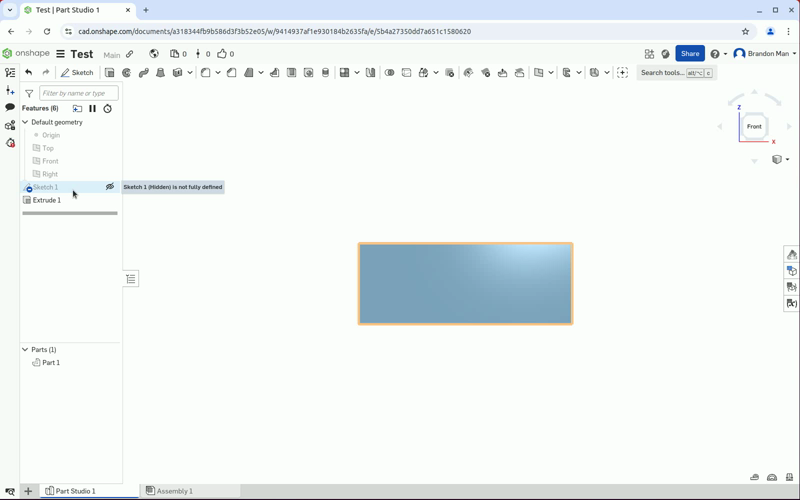
click(73, 189)
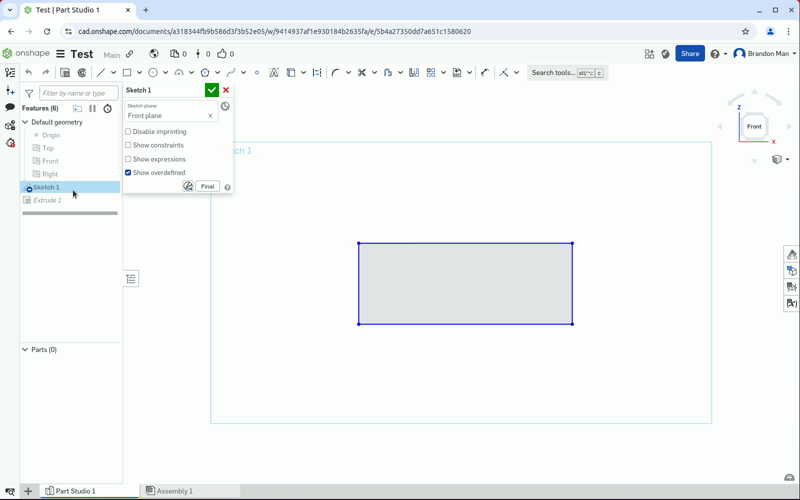
mouse_move(229, 92)
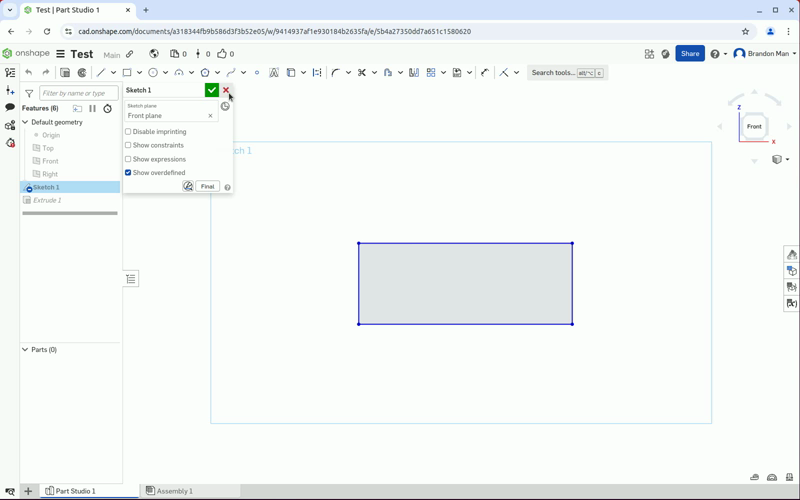
click(229, 92)
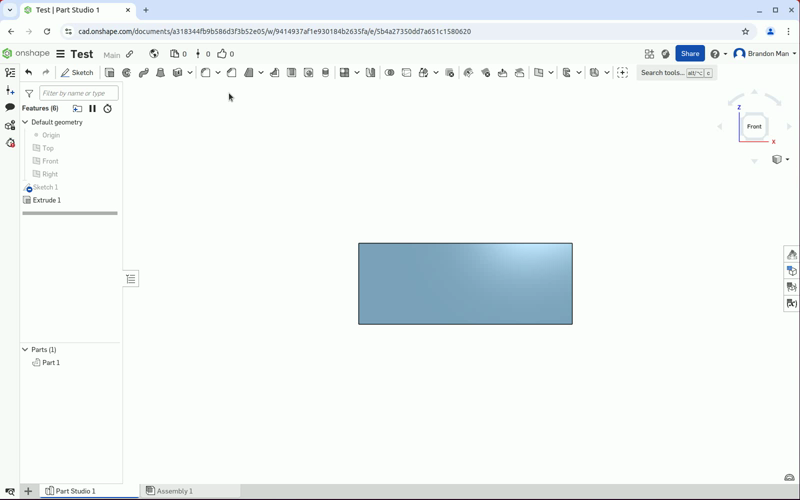
mouse_move(541, 75)
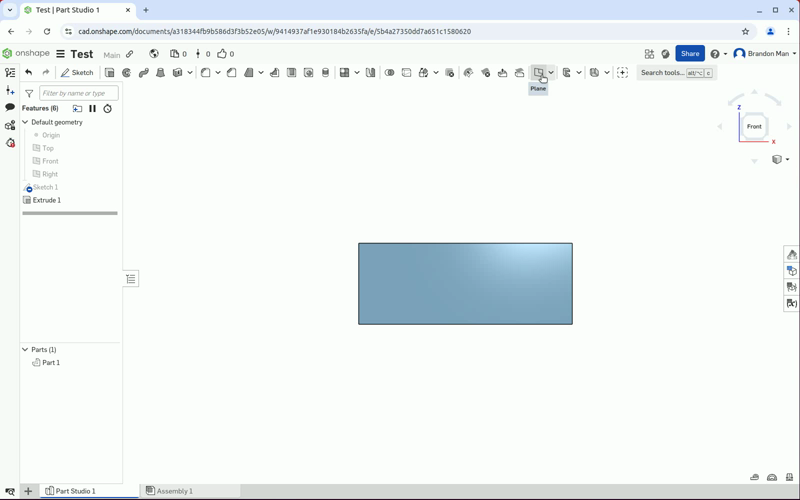
click(541, 75)
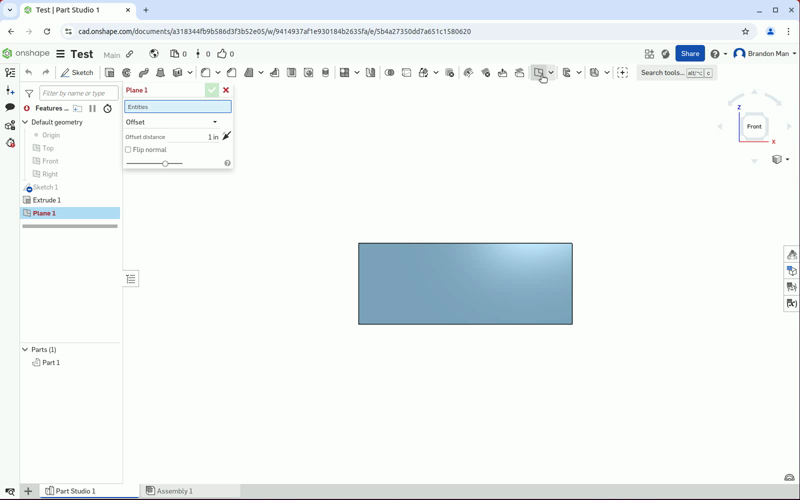
mouse_move(73, 163)
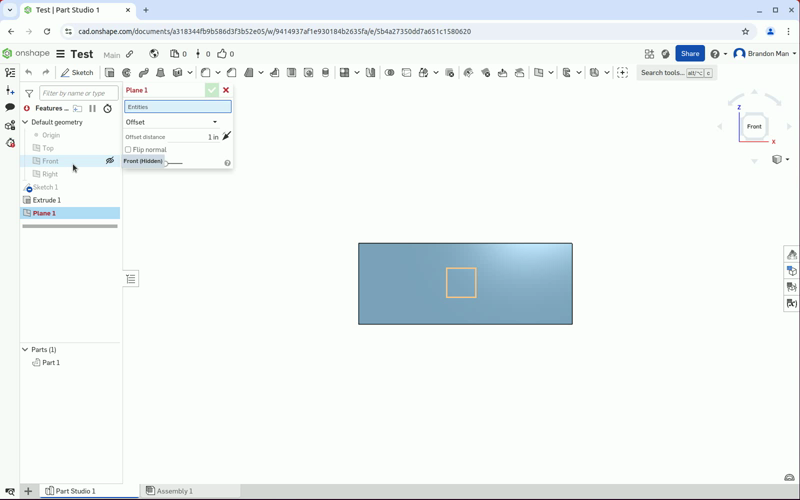
click(73, 163)
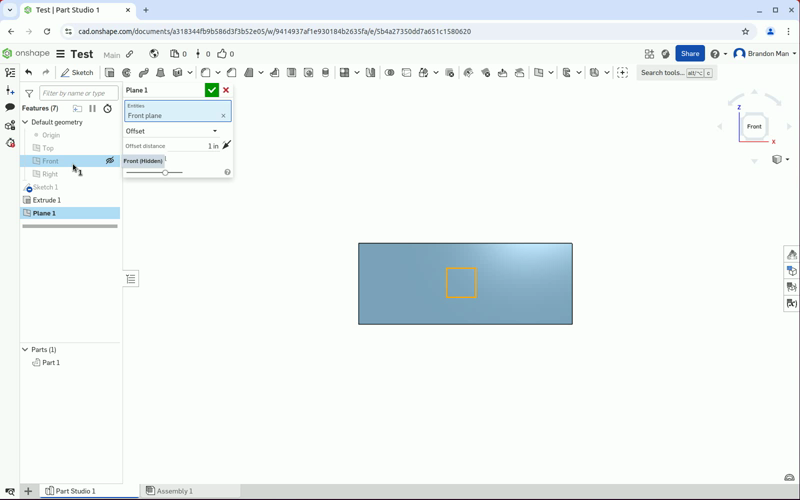
key(tab, 2)
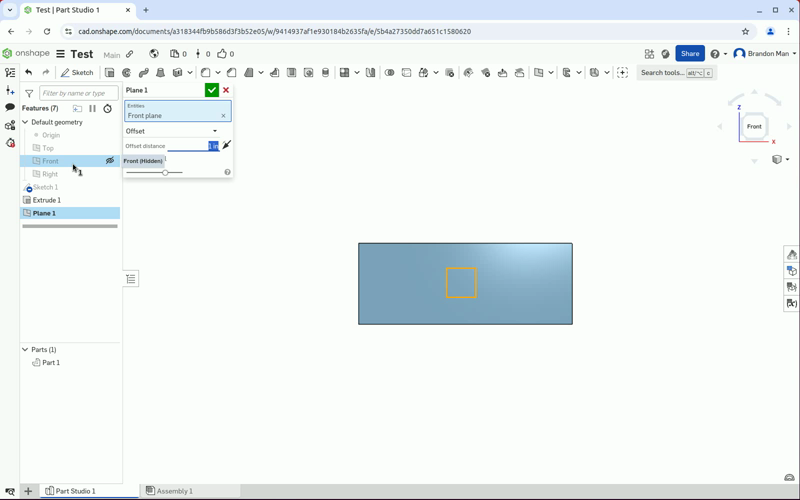
text(5.792)
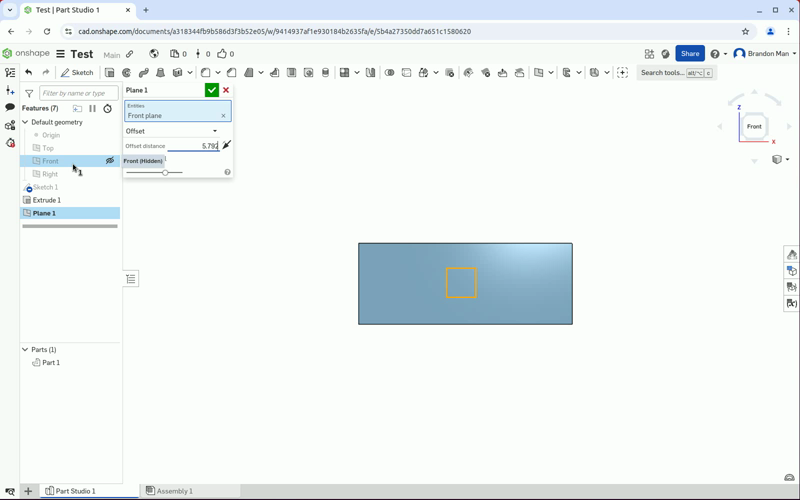
key(enter, 2)
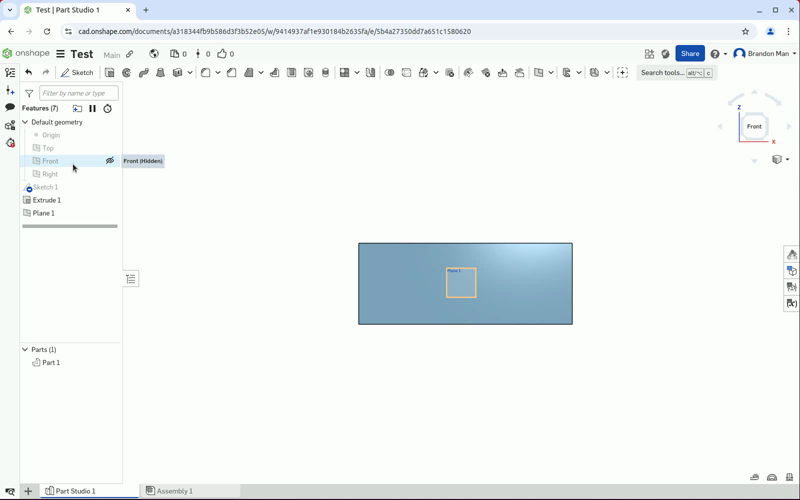
key(shift+s)
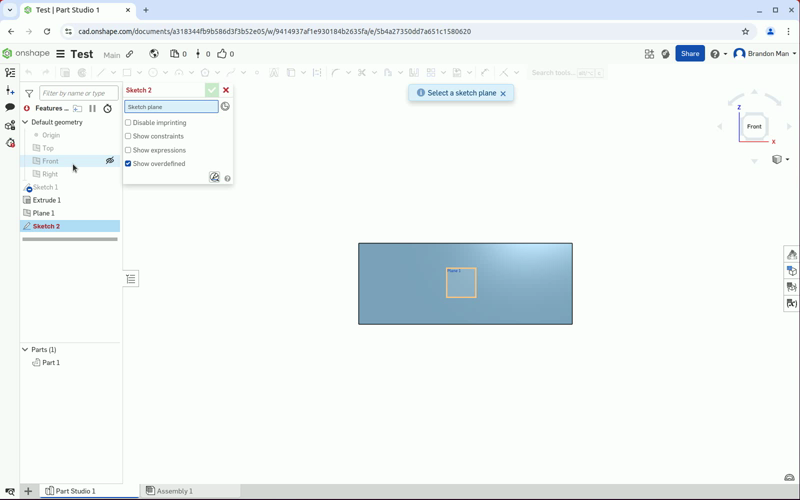
mouse_move(73, 215)
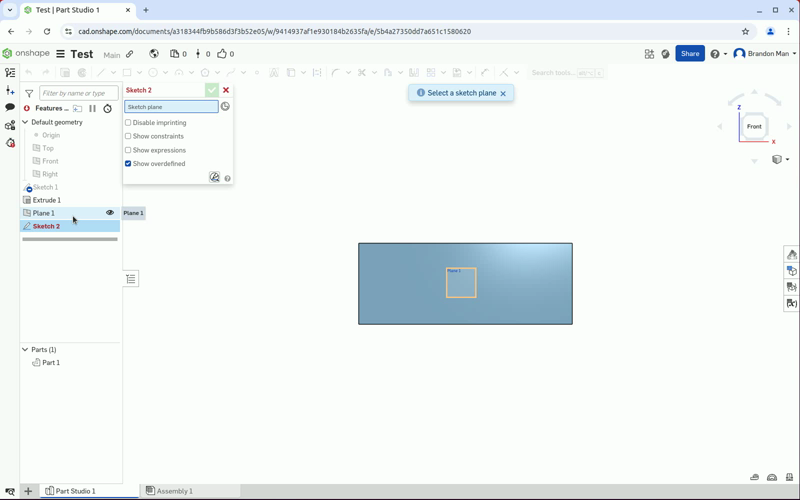
click(73, 215)
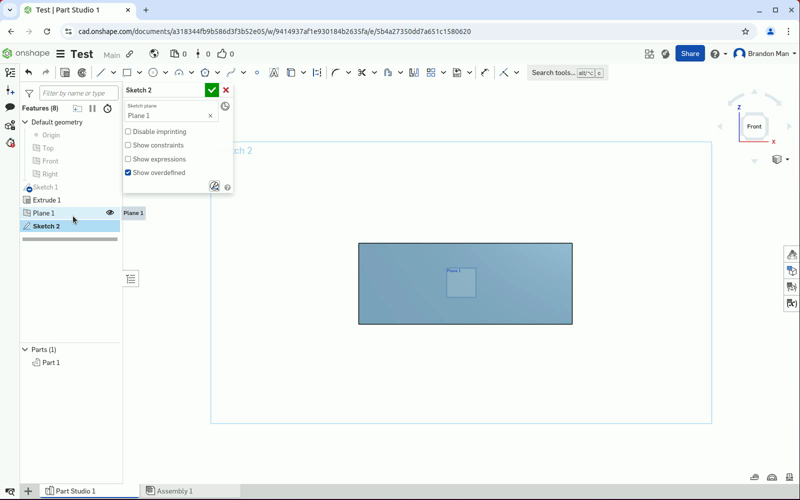
mouse_move(73, 352)
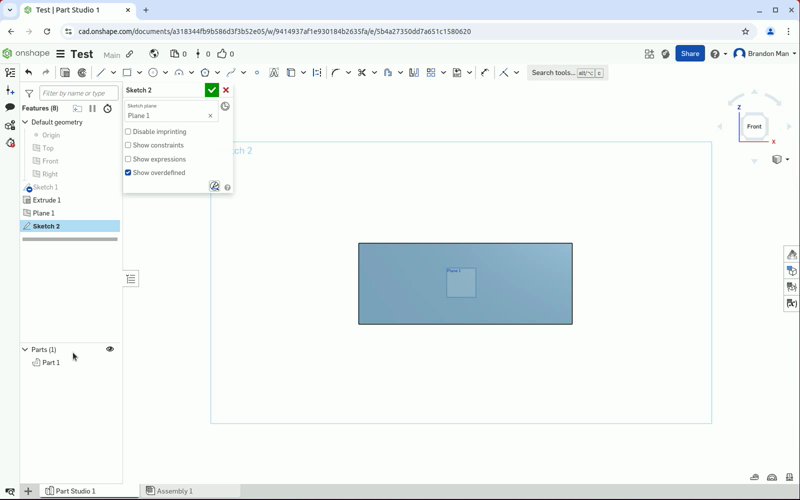
key(y)
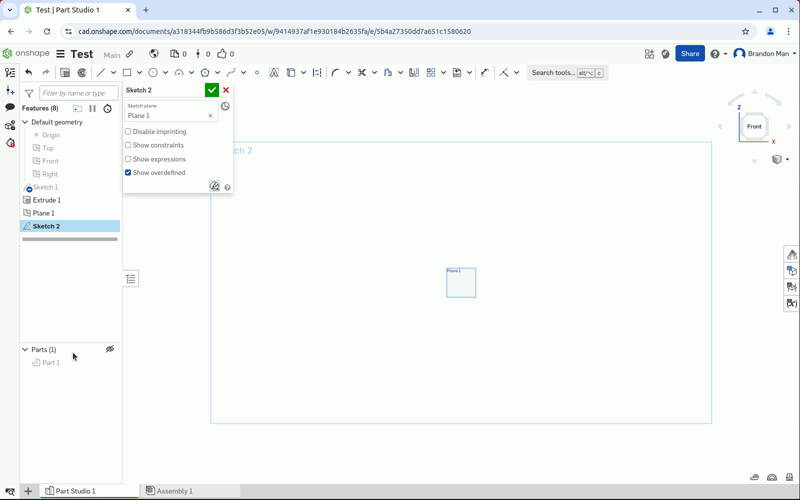
key(l)
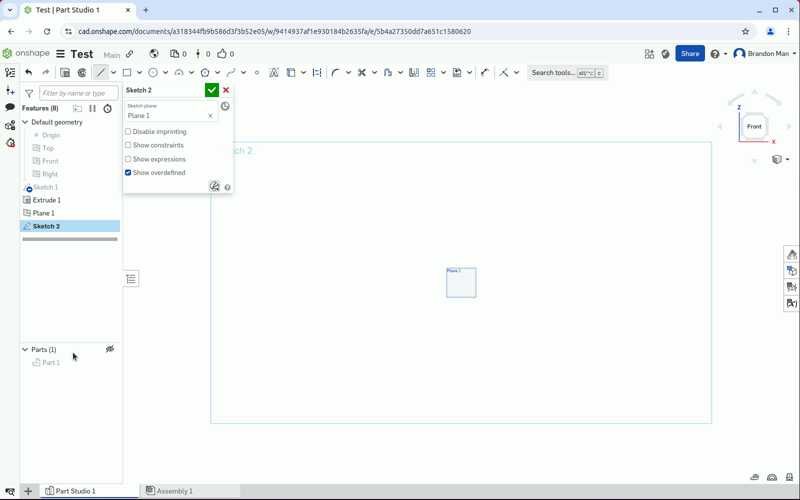
key_down(shift)
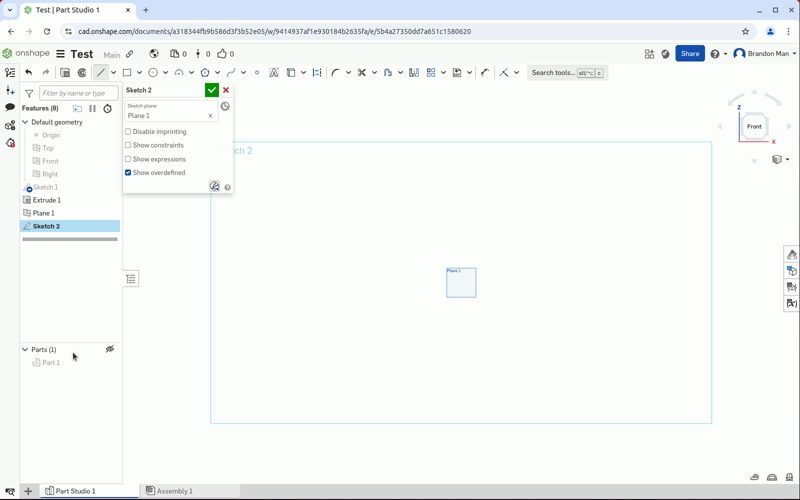
mouse_move(368, 319)
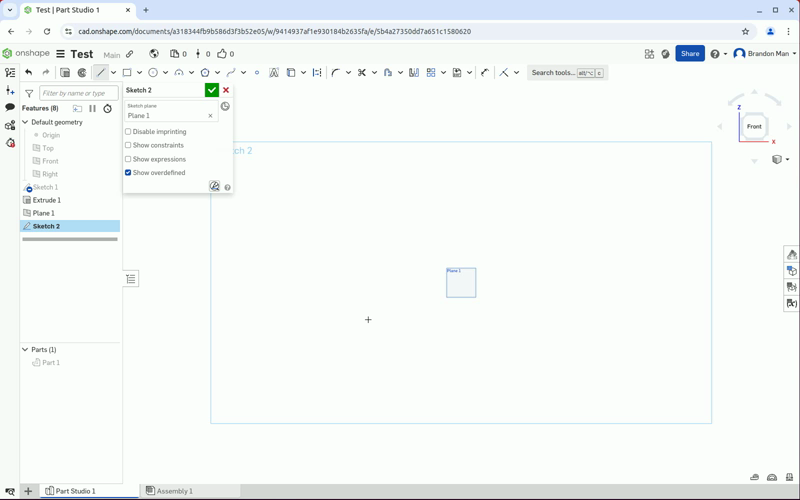
click(368, 319)
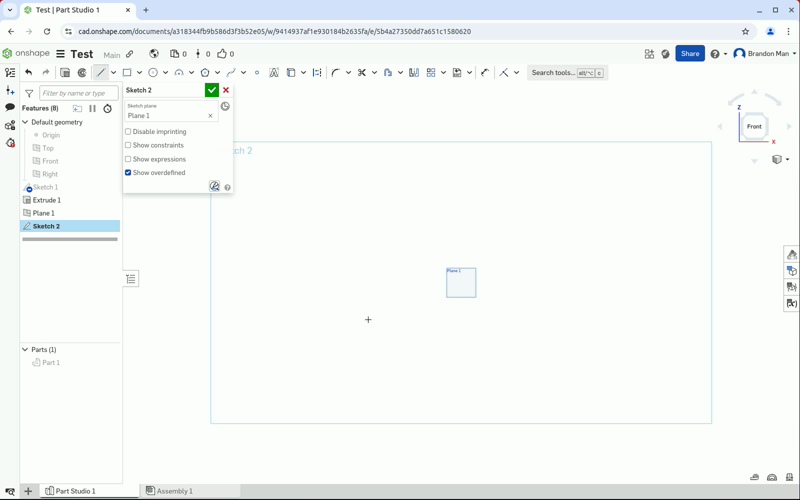
key_up(shift)
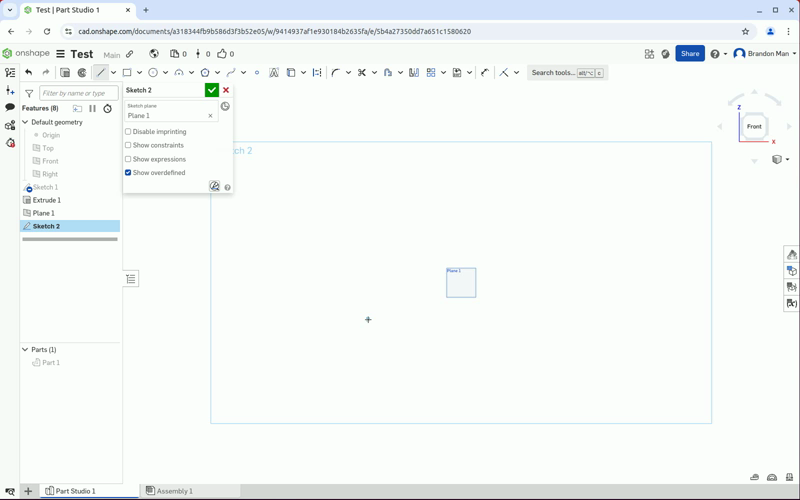
key_down(shift)
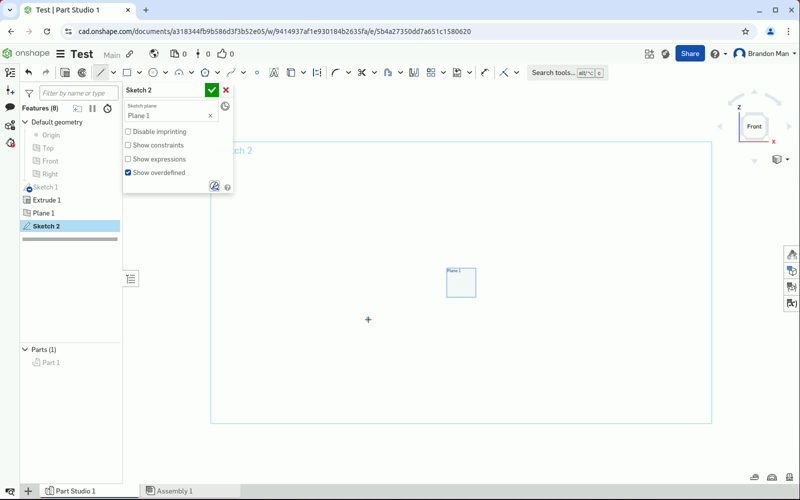
mouse_move(561, 319)
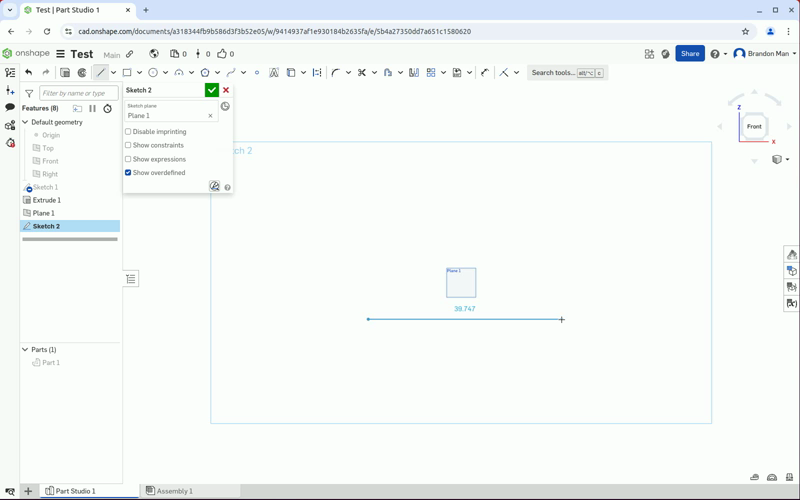
click(561, 319)
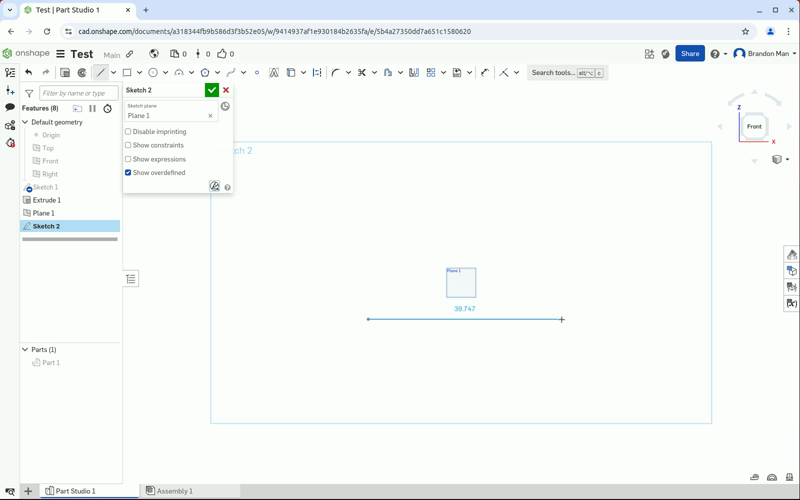
key_up(shift)
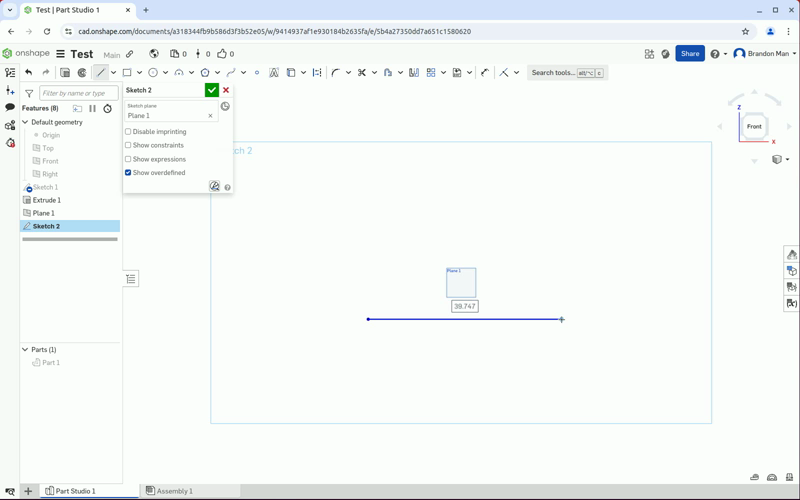
key_down(shift)
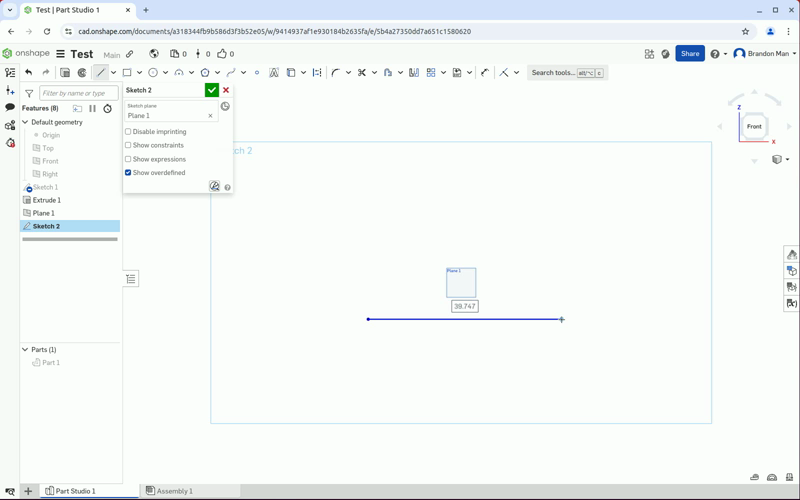
mouse_move(561, 247)
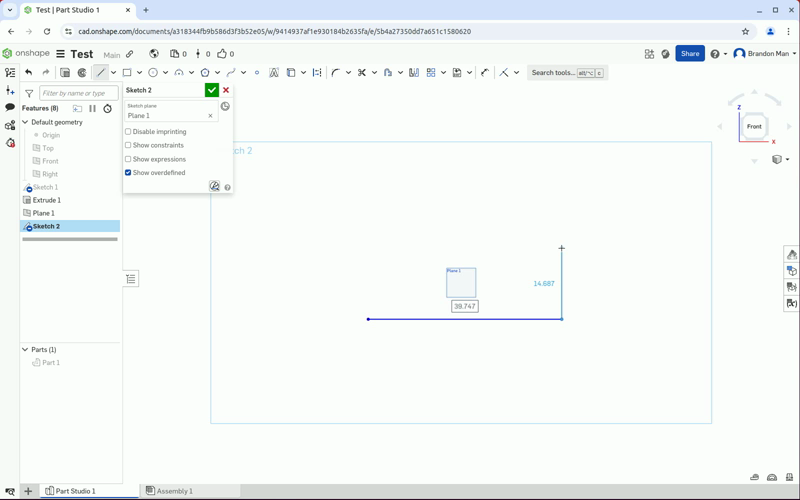
click(561, 247)
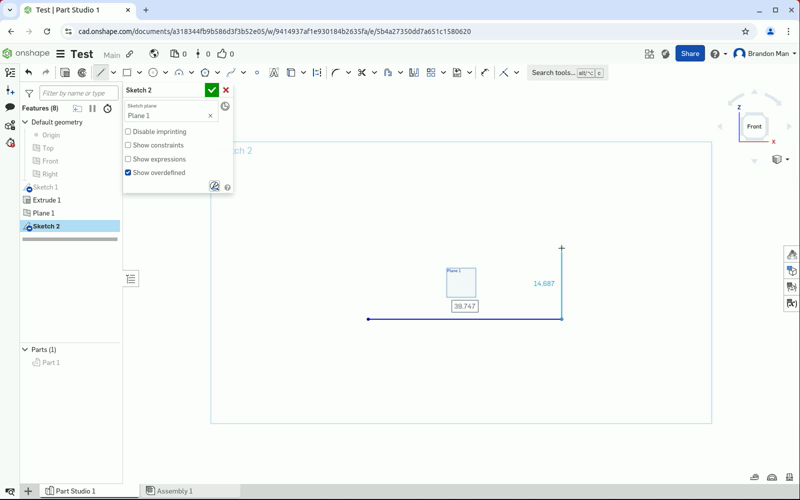
key_up(shift)
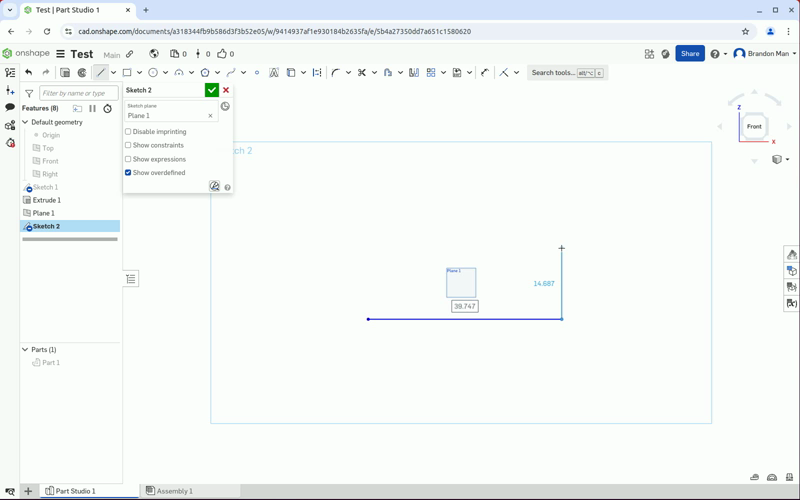
key_down(shift)
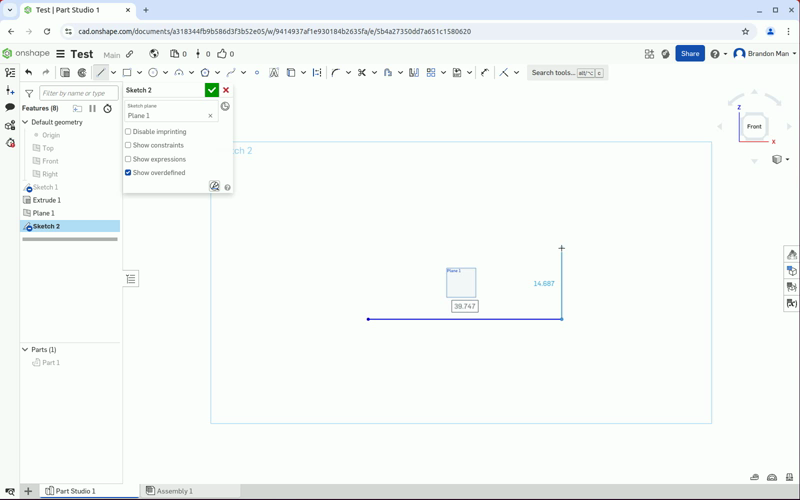
mouse_move(368, 247)
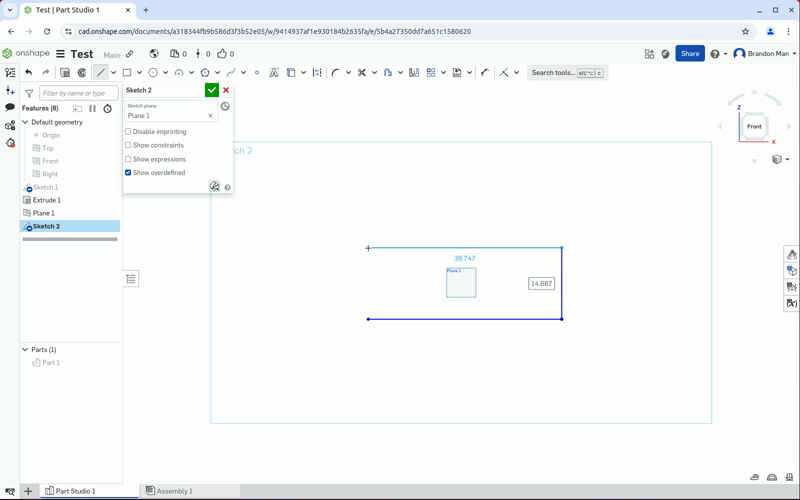
click(368, 247)
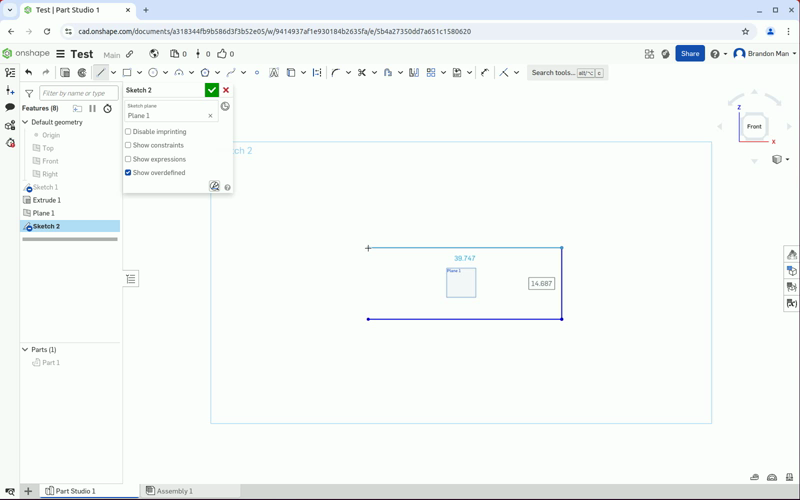
key_up(shift)
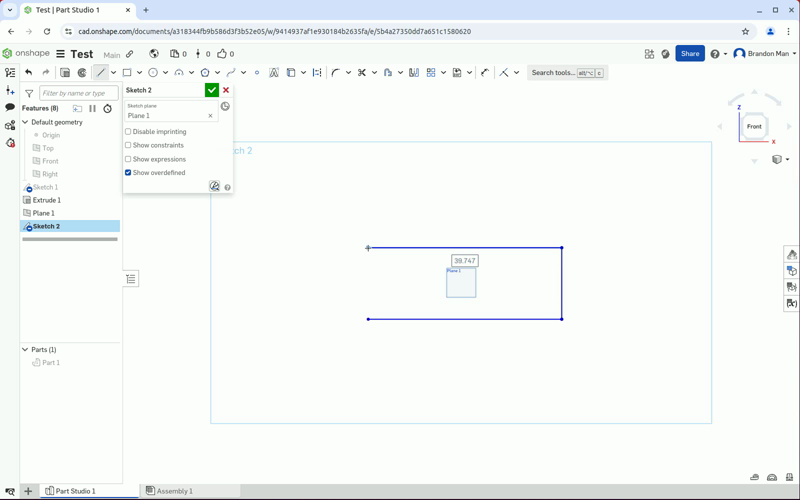
key_down(shift)
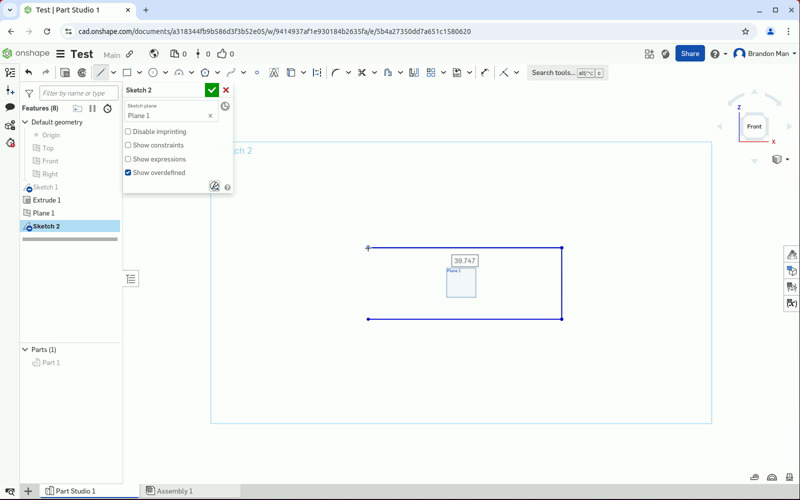
mouse_move(368, 319)
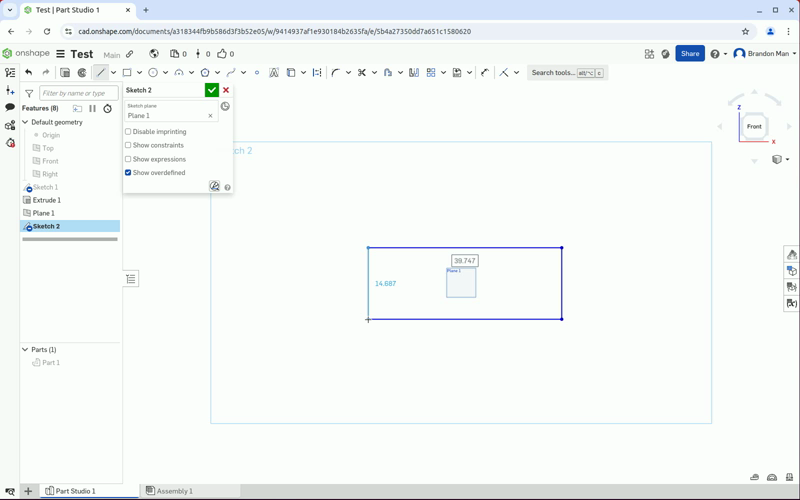
key_up(shift)
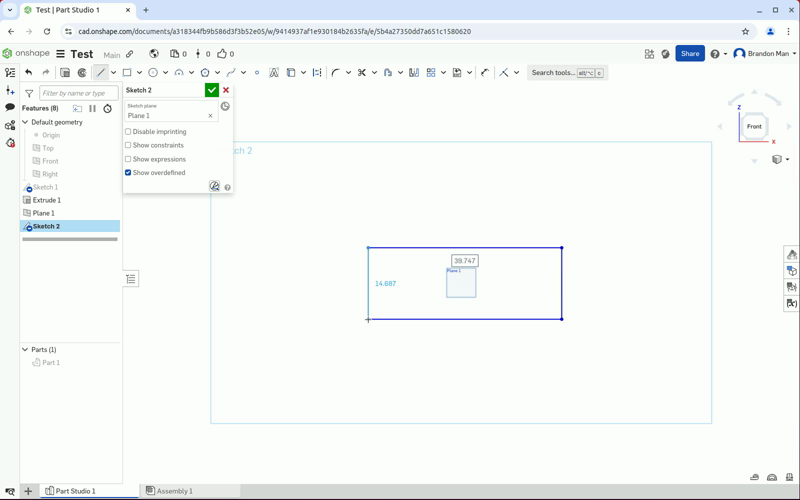
click(368, 319)
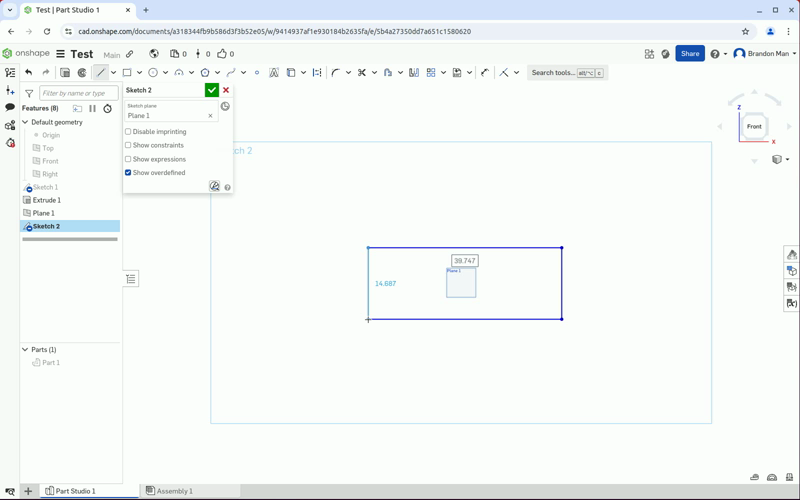
key(esc)
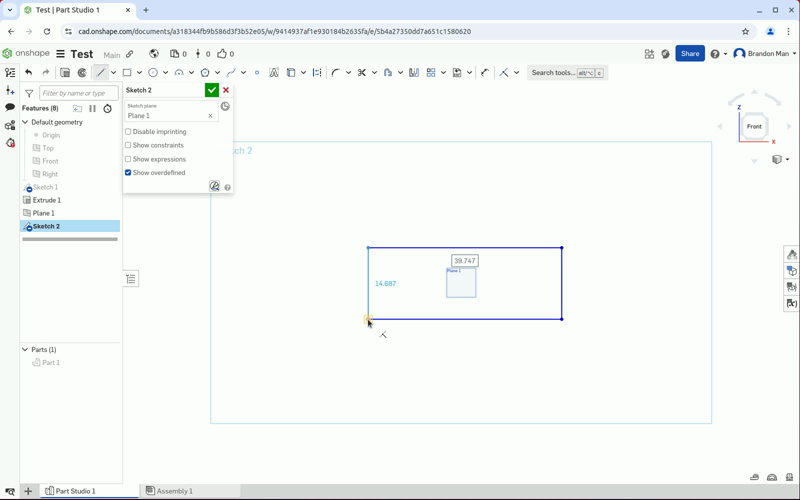
mouse_move(401, 309)
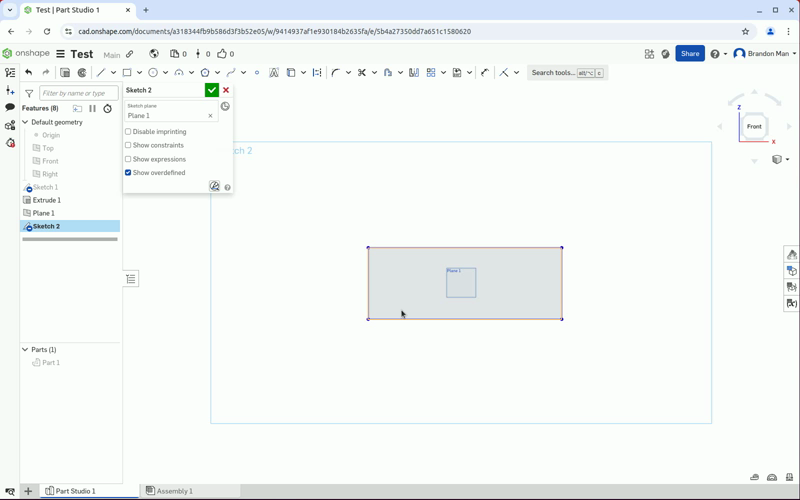
click(401, 309)
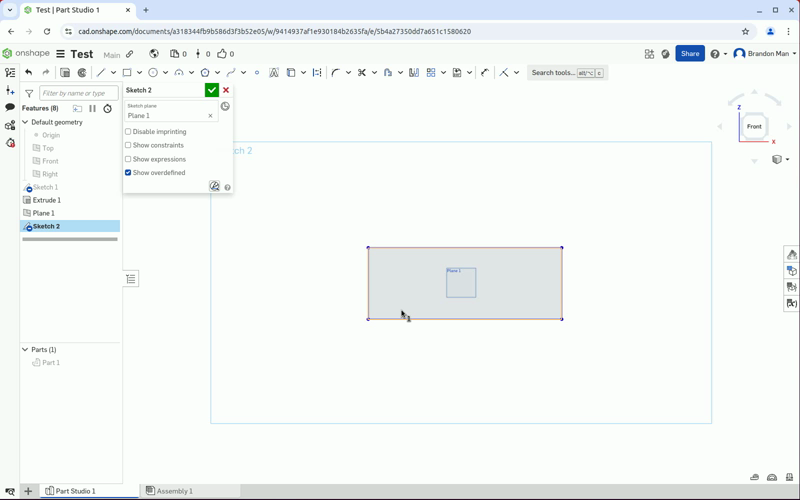
mouse_move(73, 352)
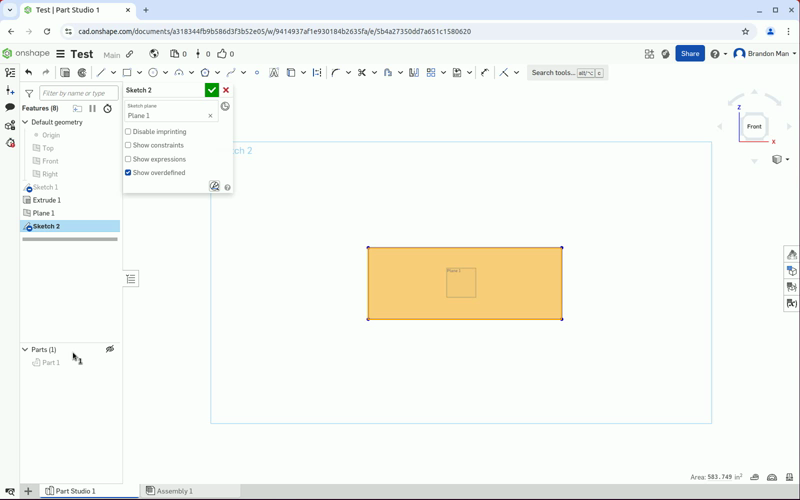
key(shift+y)
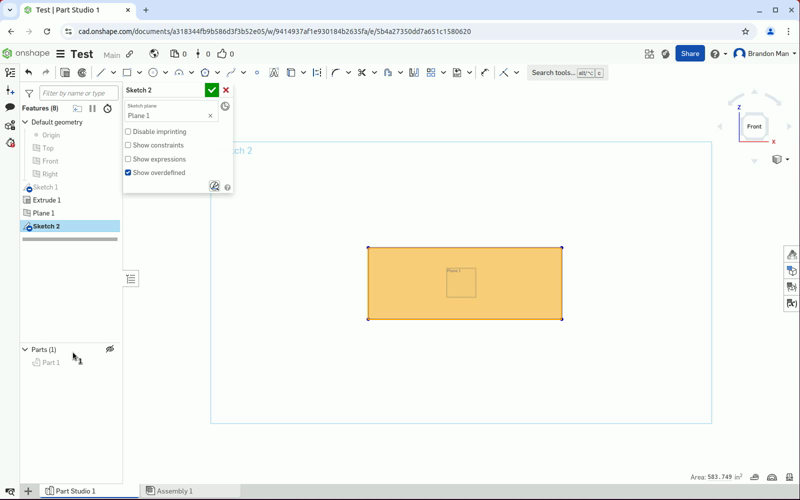
key(shift+e)
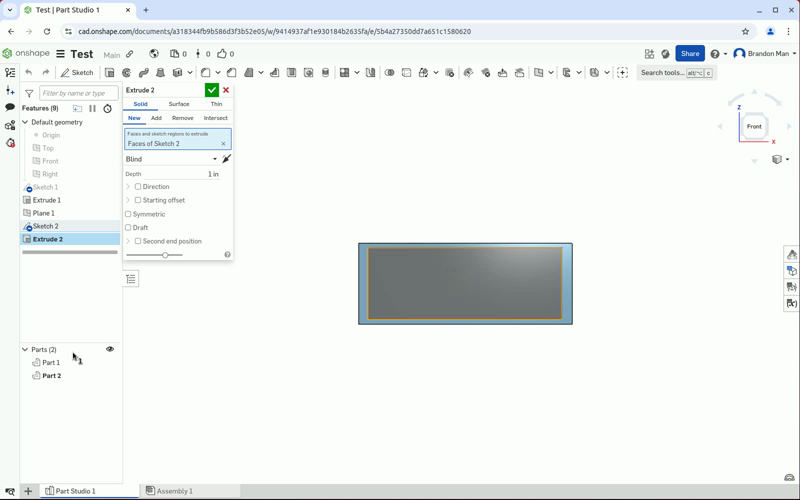
mouse_move(143, 106)
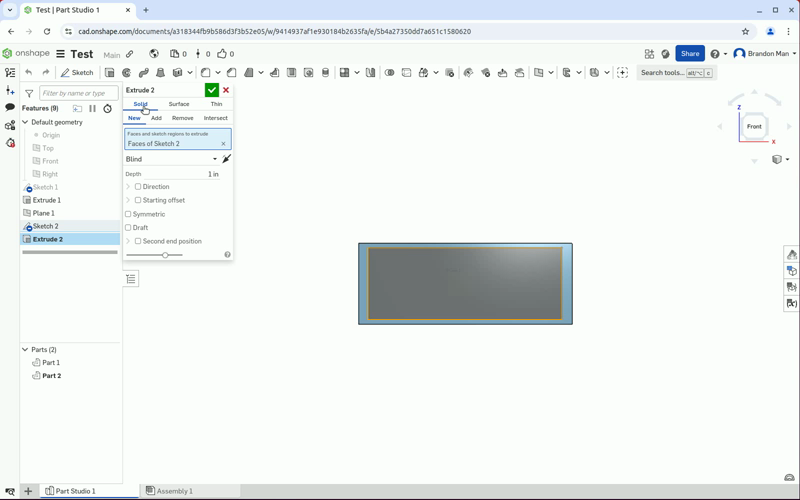
click(143, 106)
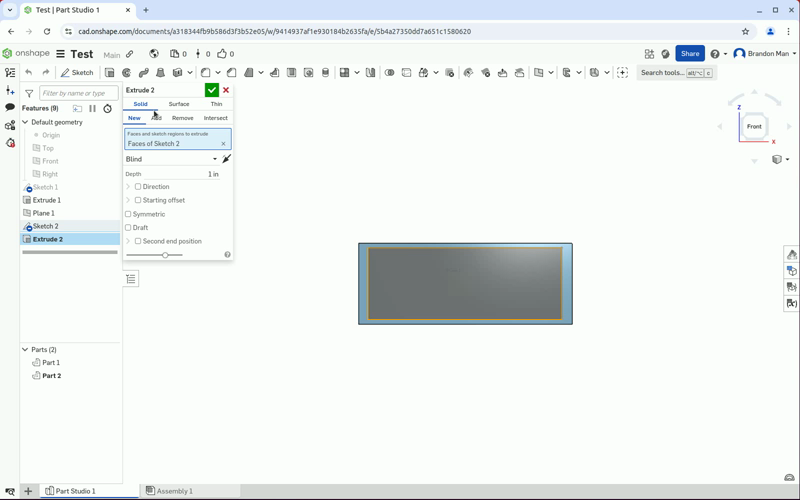
mouse_move(186, 120)
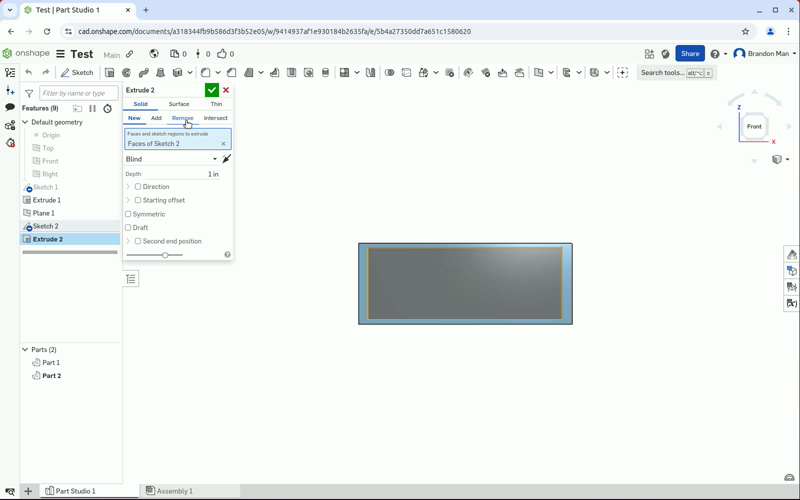
click(186, 120)
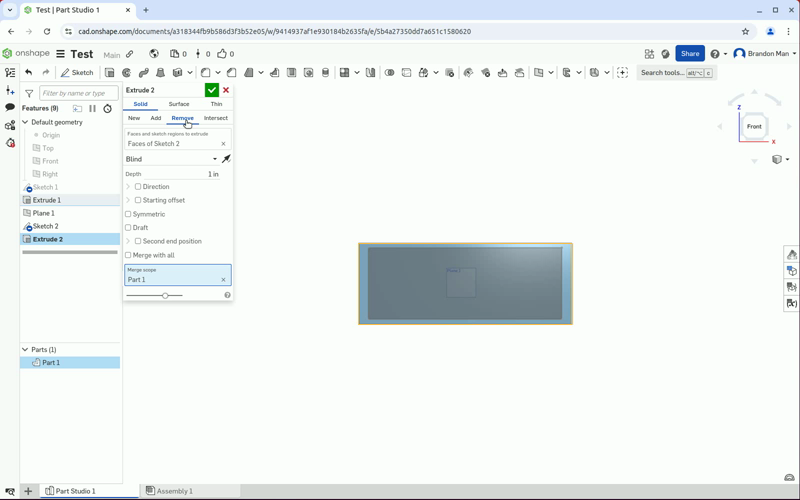
key(tab, 4)
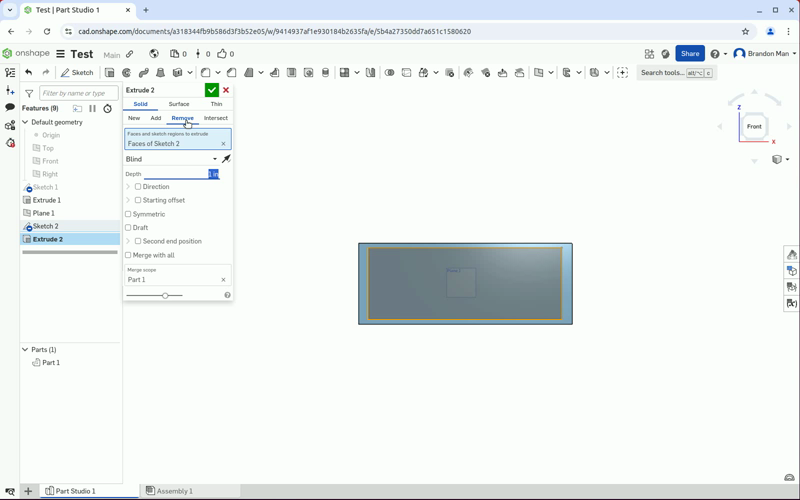
text(4.333)
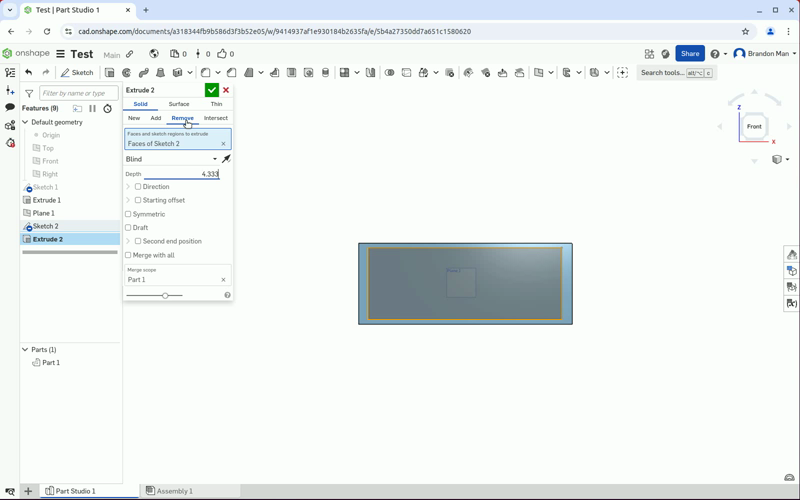
key(tab, 6)
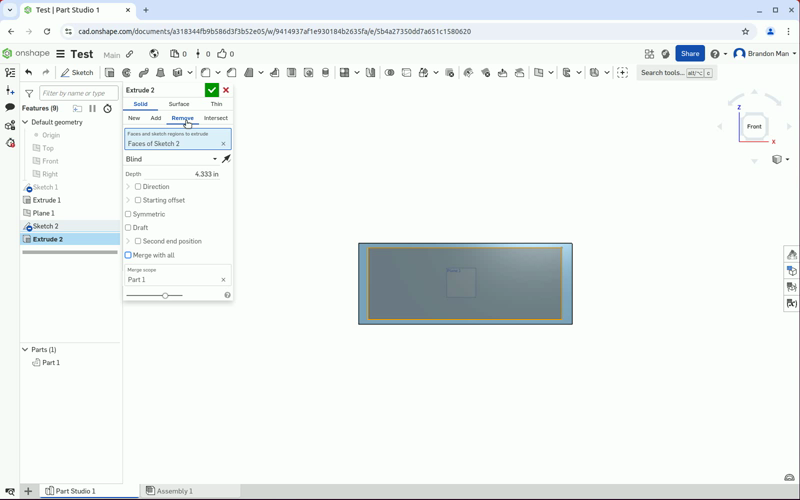
key(space)
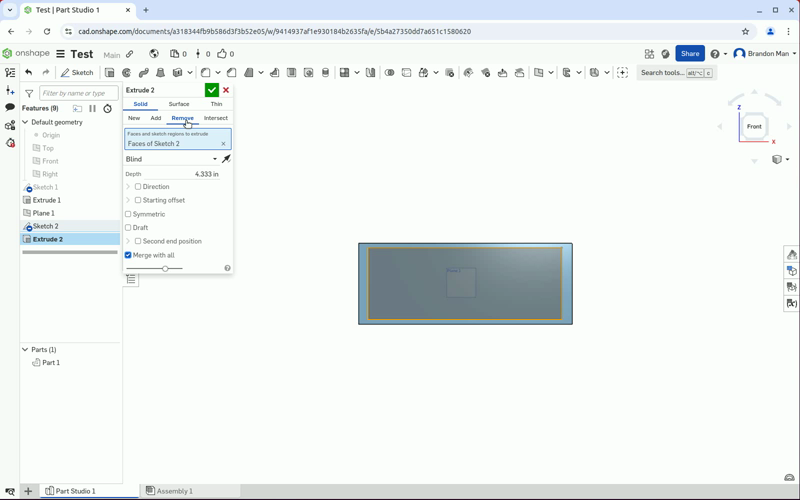
key(enter)
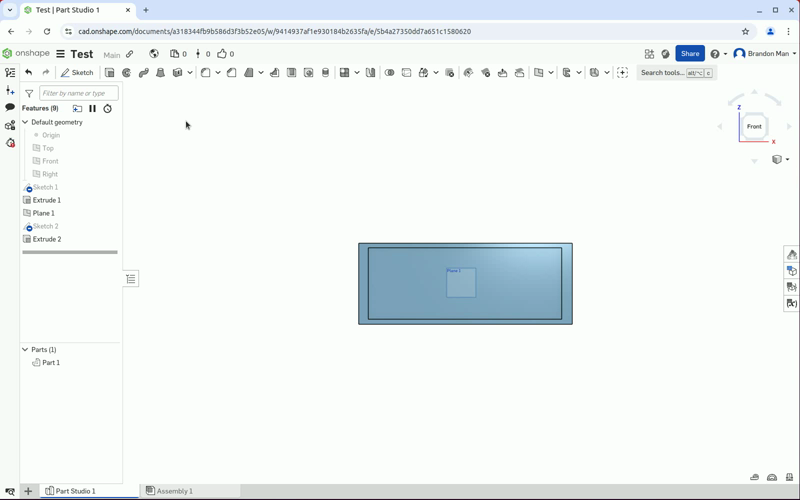
key(shift+h)
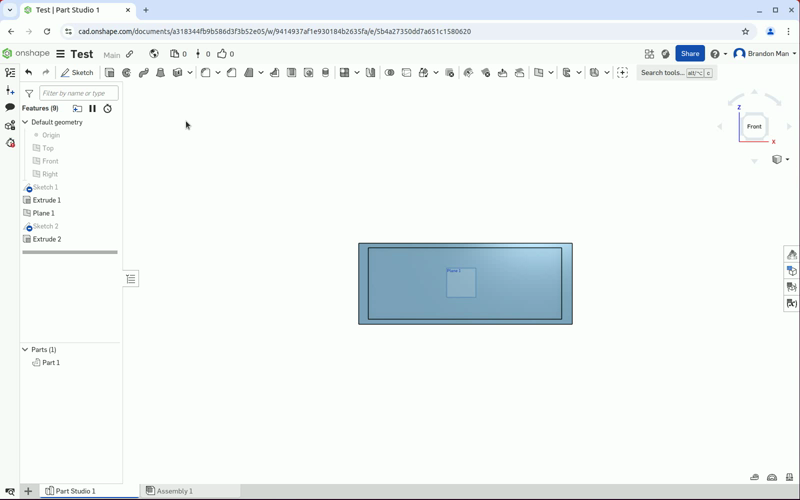
key(shift+h)
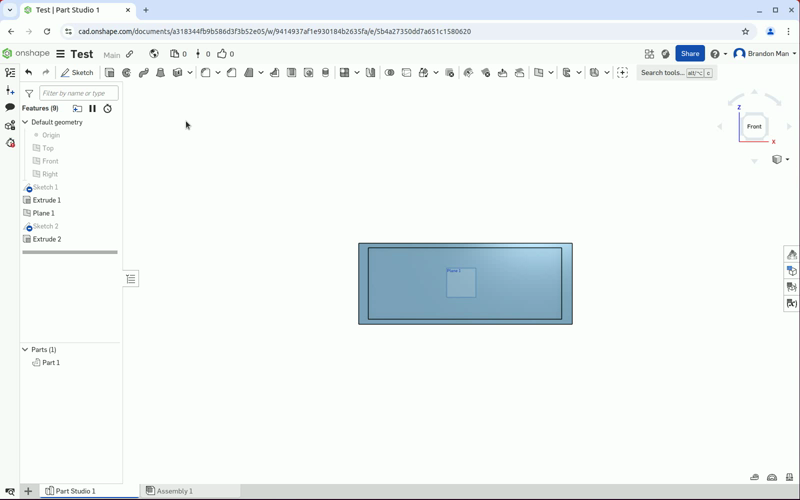
mouse_move(73, 189)
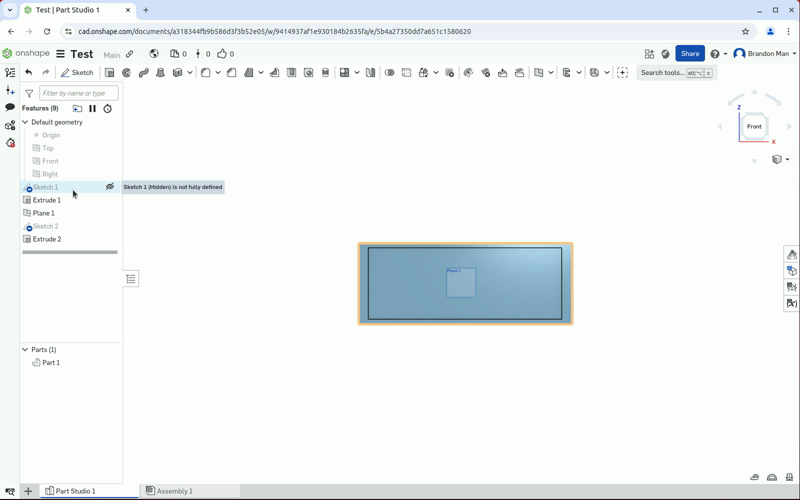
click(73, 189)
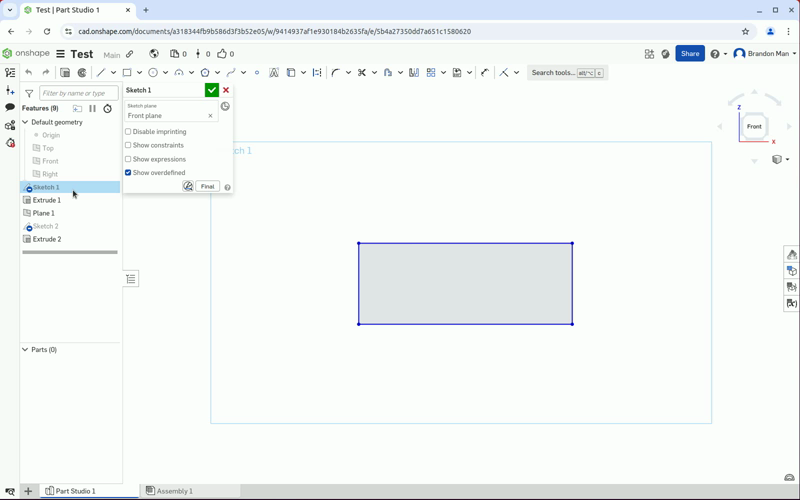
mouse_move(229, 92)
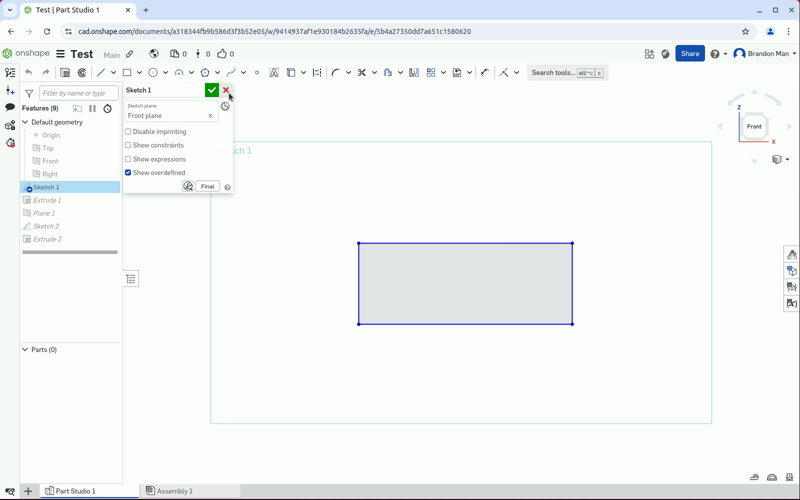
click(229, 92)
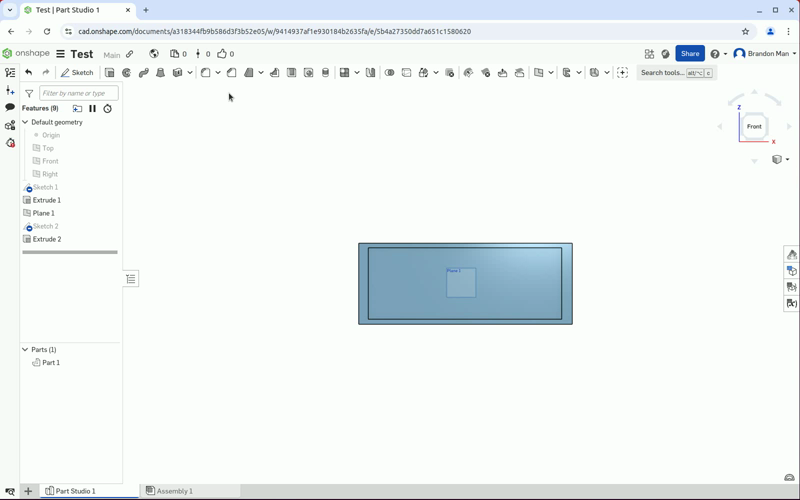
mouse_move(541, 75)
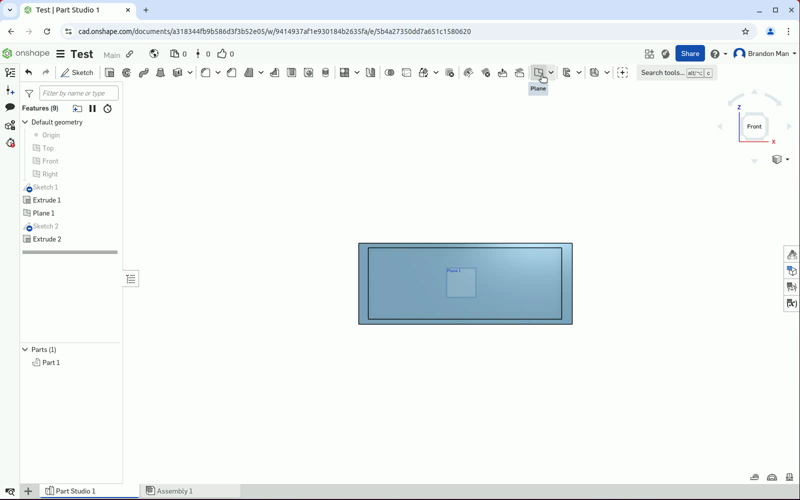
click(541, 75)
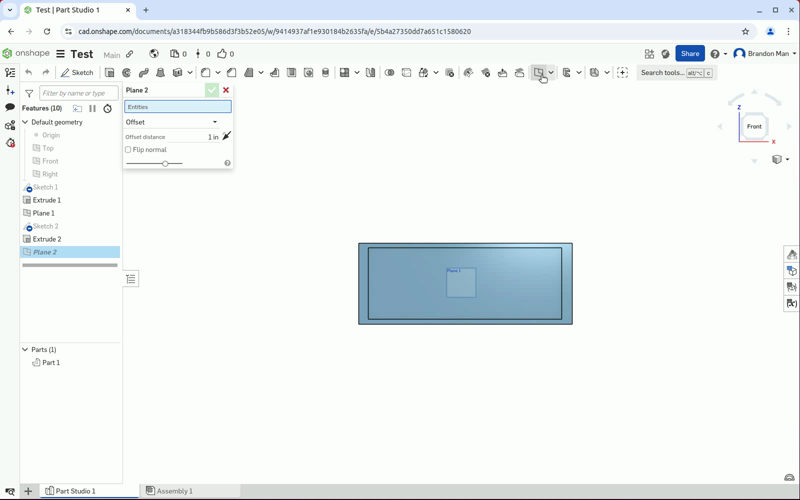
mouse_move(73, 163)
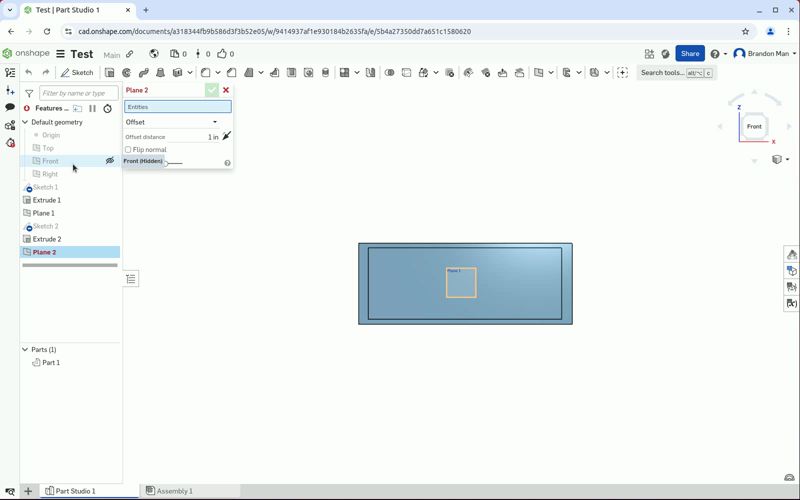
click(73, 163)
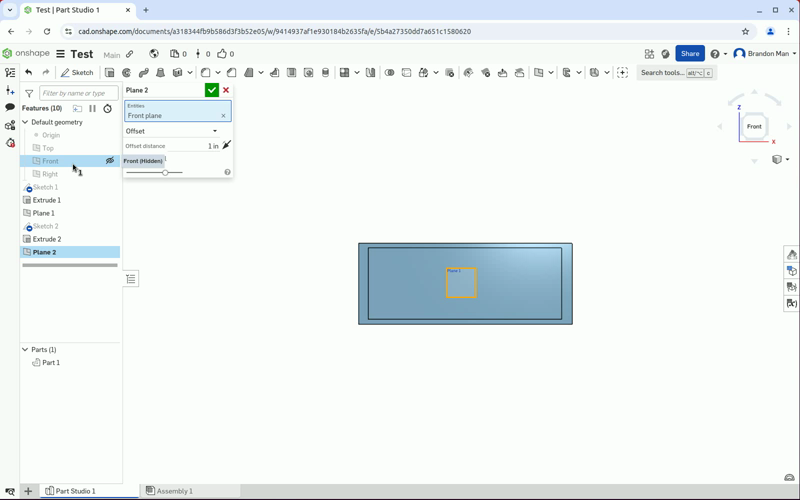
key(tab, 2)
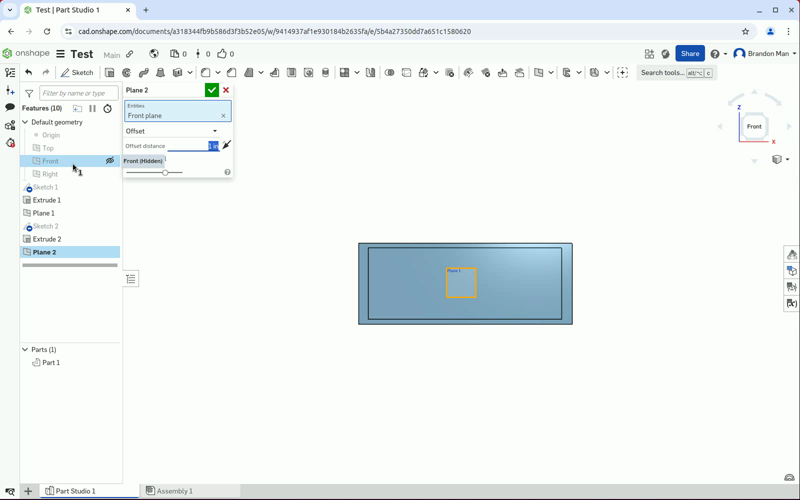
text(1.448)
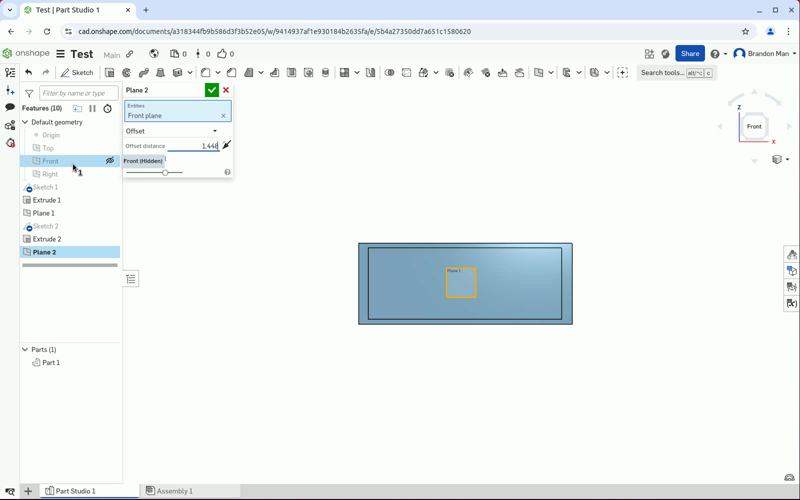
key(enter, 2)
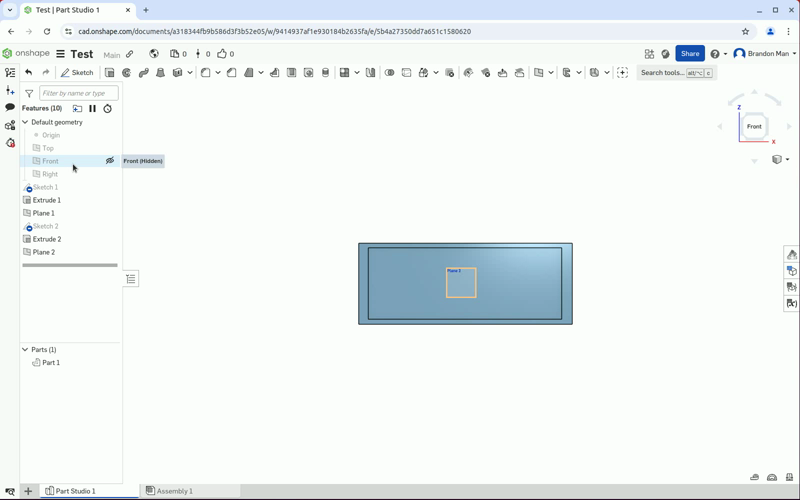
key(shift+s)
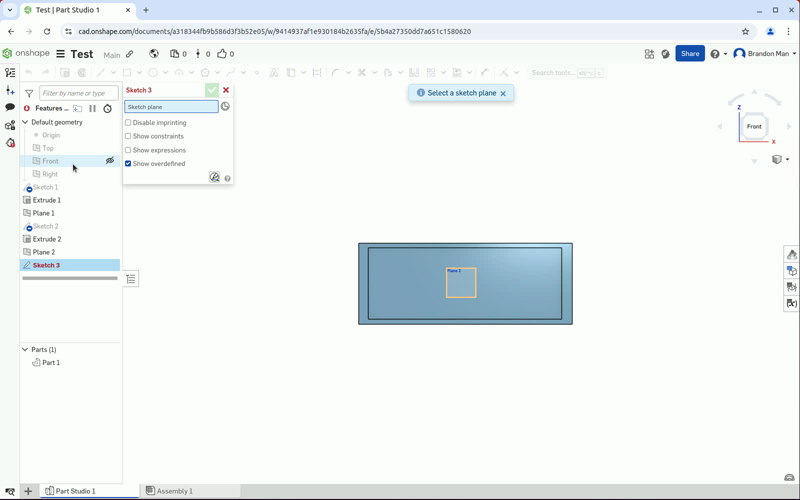
mouse_move(73, 254)
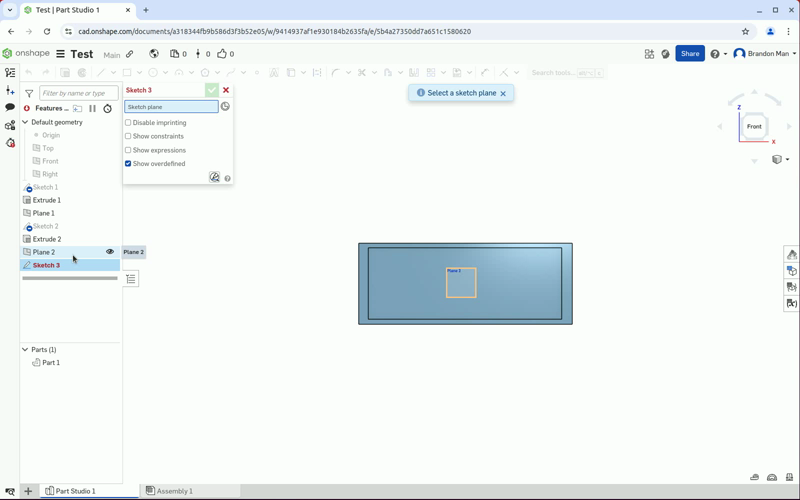
click(73, 254)
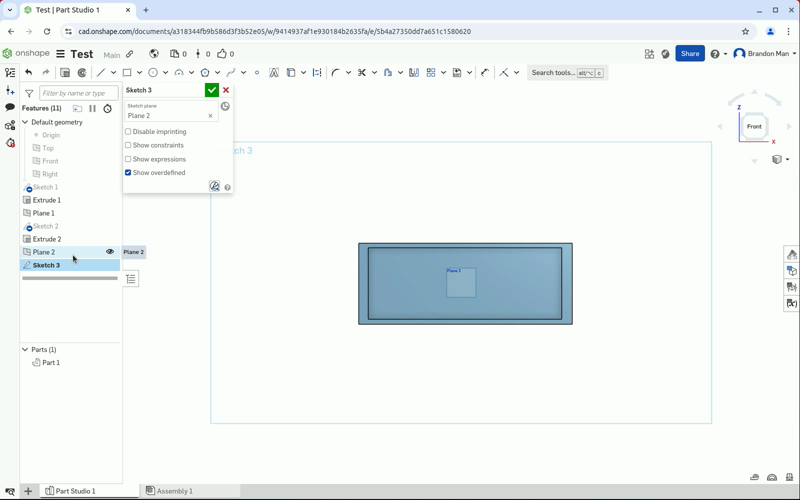
mouse_move(73, 352)
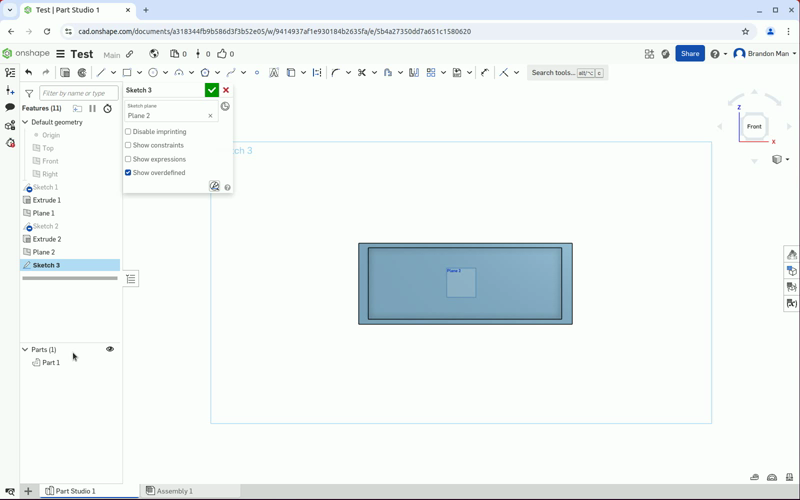
key(y)
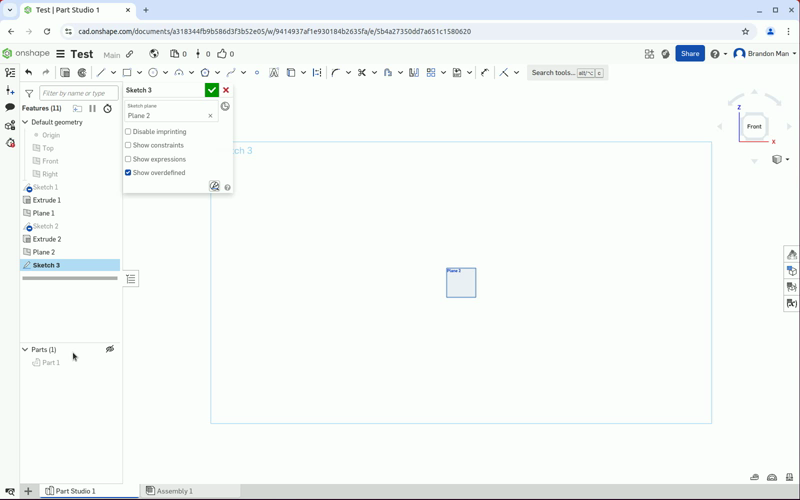
key(l)
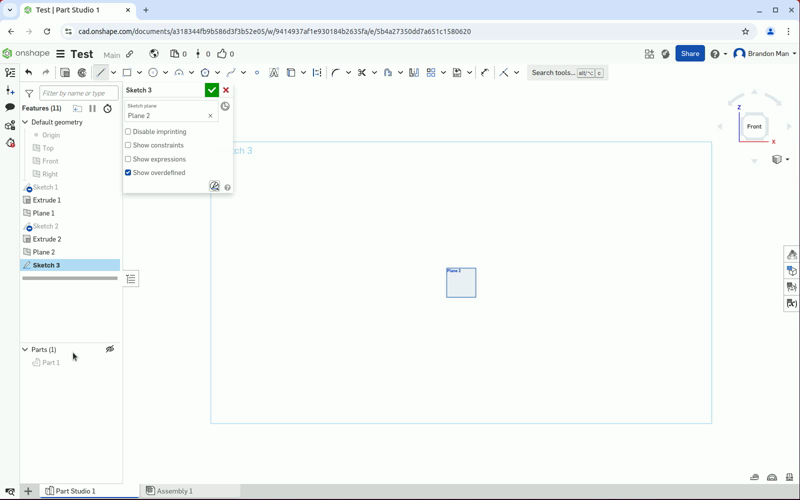
key_down(shift)
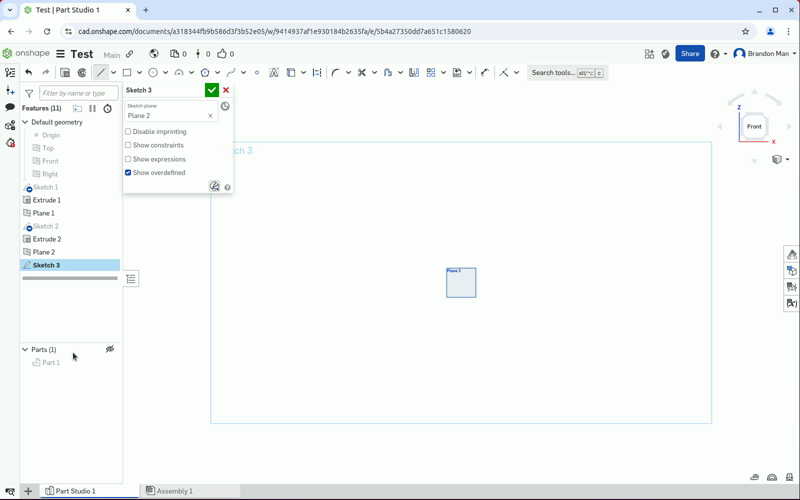
mouse_move(378, 308)
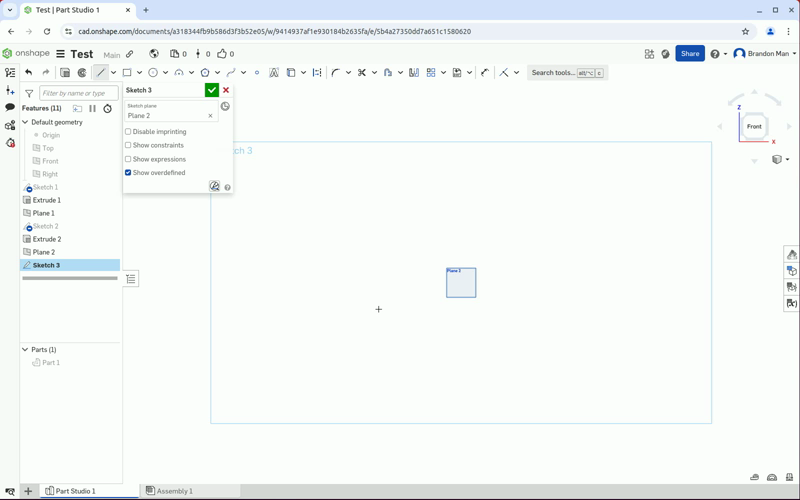
click(378, 308)
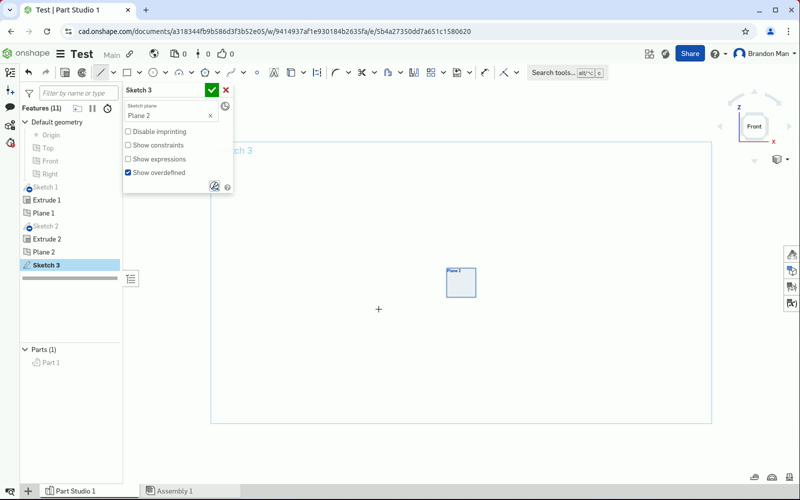
key_up(shift)
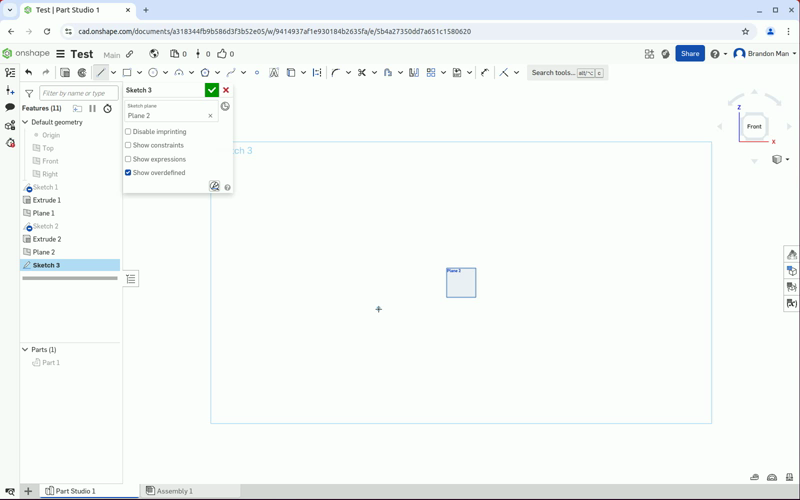
key_down(shift)
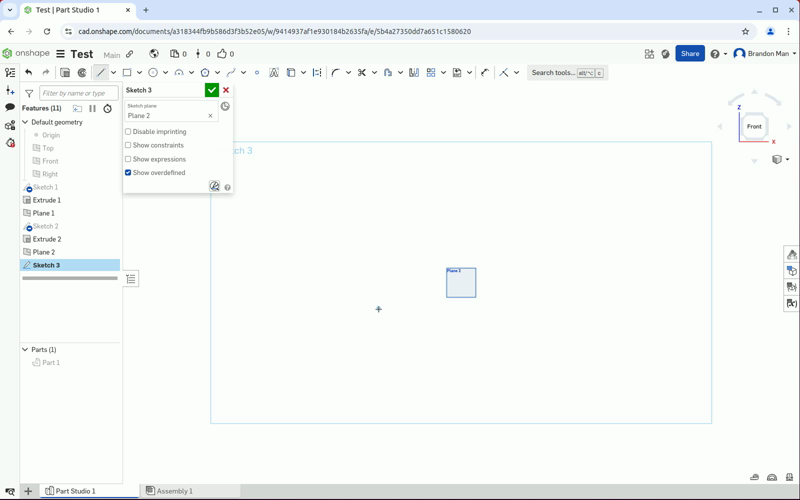
mouse_move(551, 308)
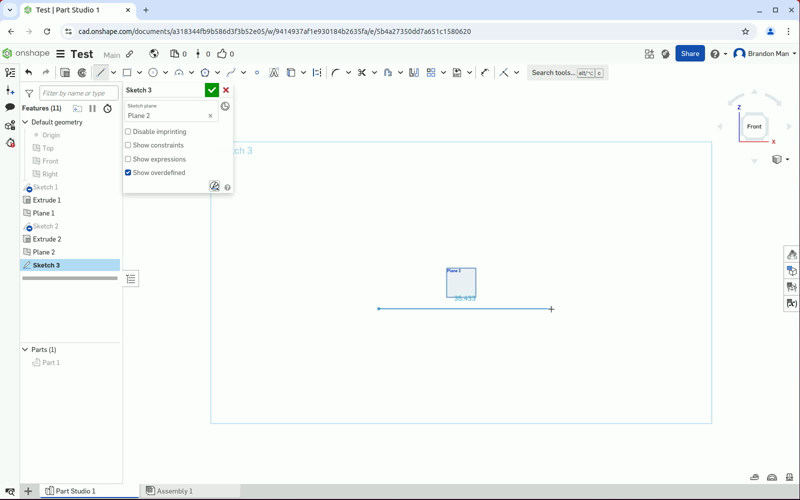
click(551, 308)
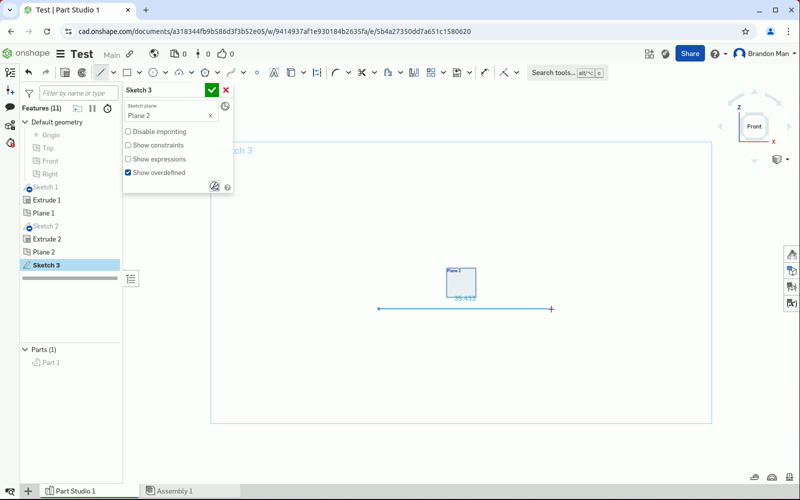
key_up(shift)
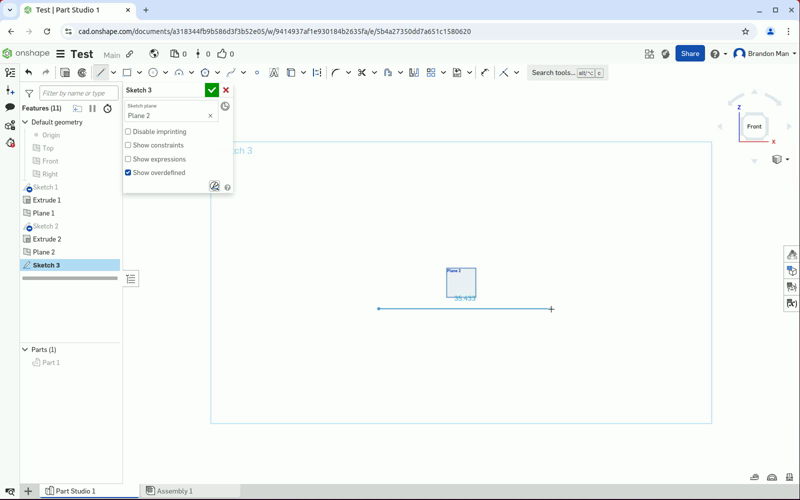
key_down(shift)
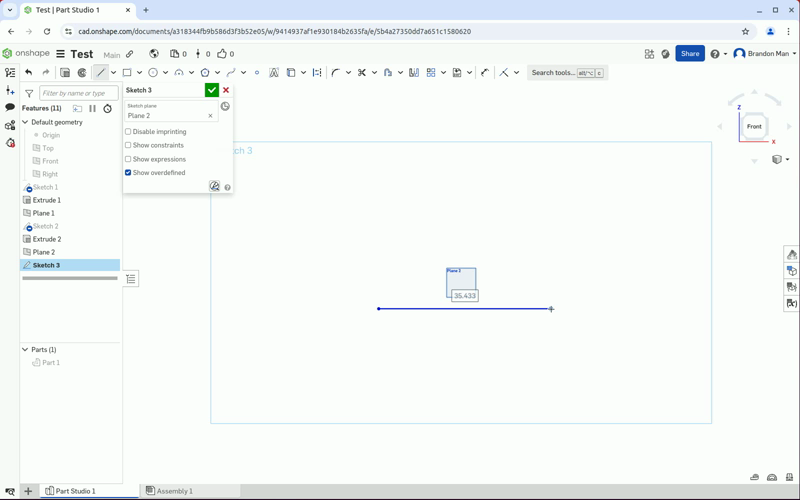
mouse_move(581, 308)
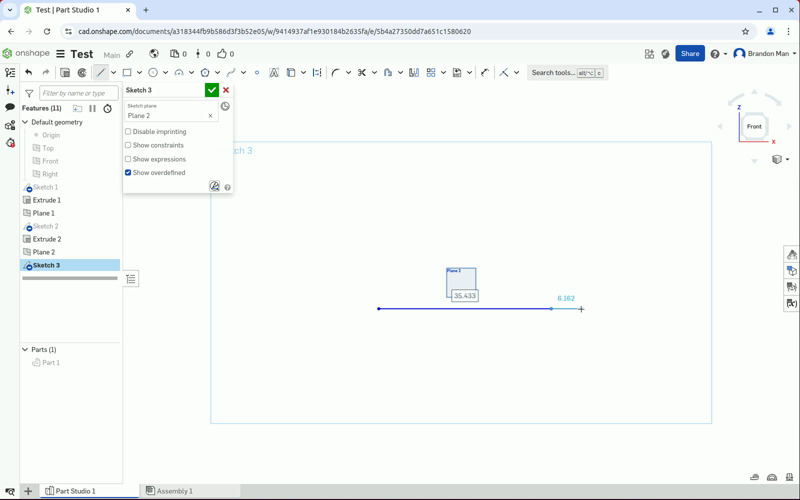
mouse_move(551, 257)
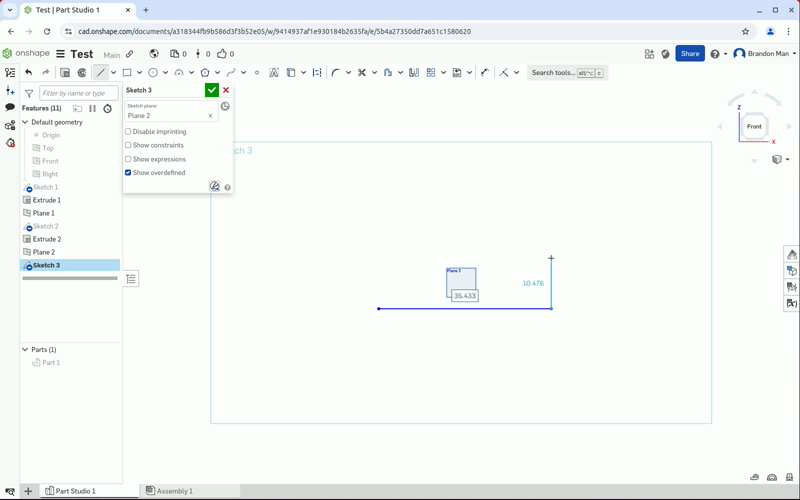
click(551, 257)
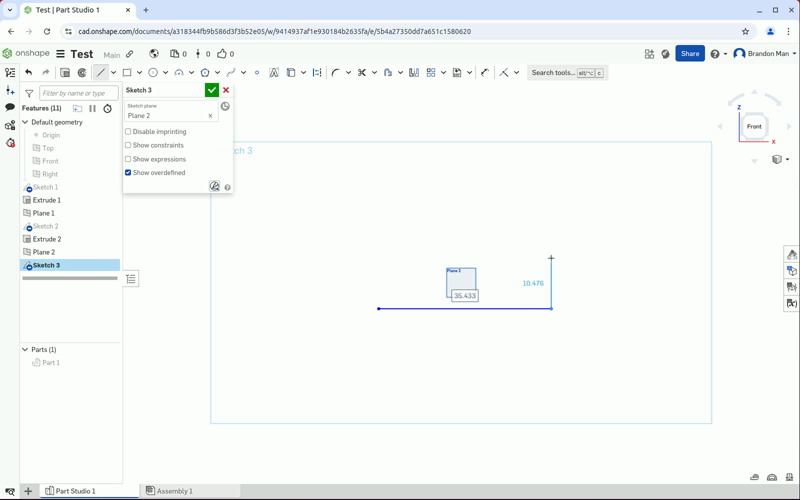
key_up(shift)
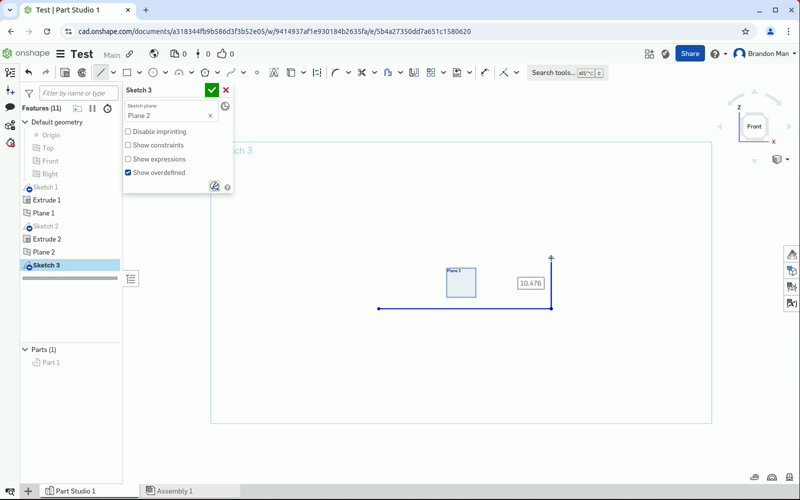
key_down(shift)
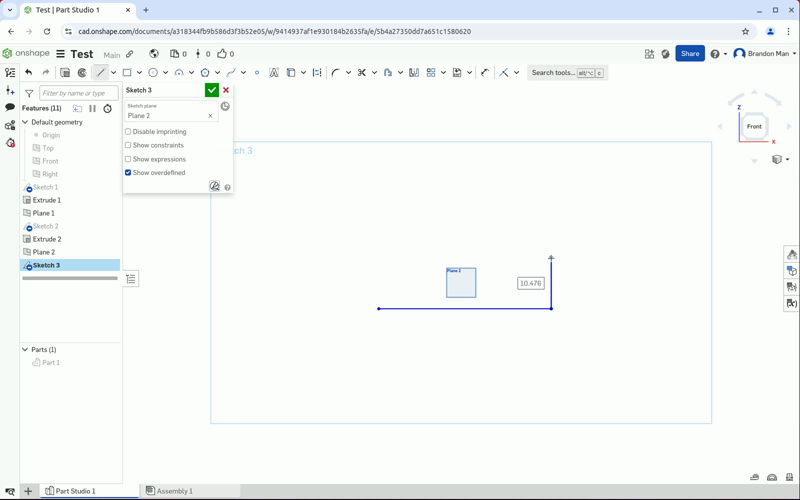
mouse_move(378, 257)
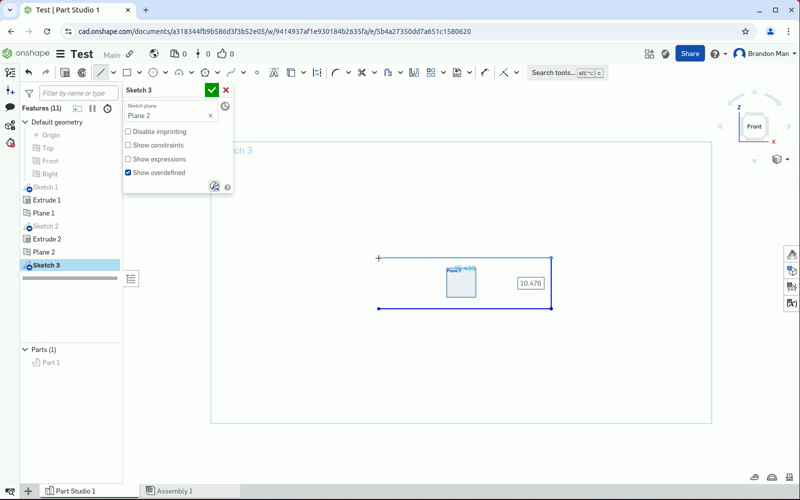
click(378, 257)
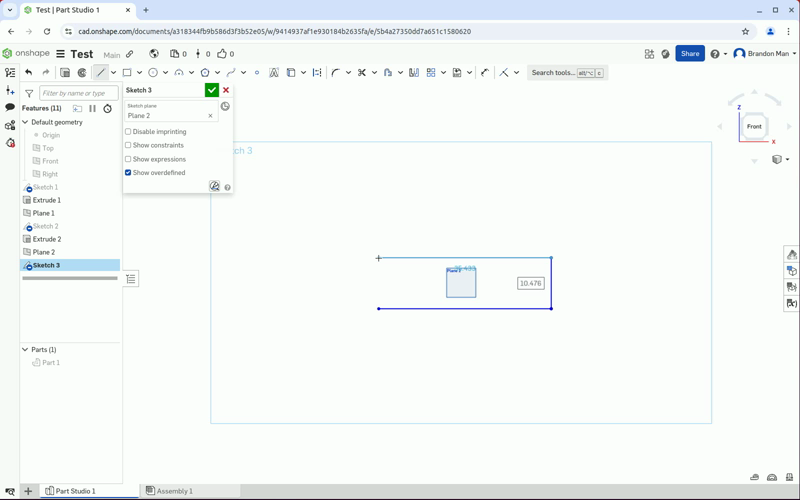
key_up(shift)
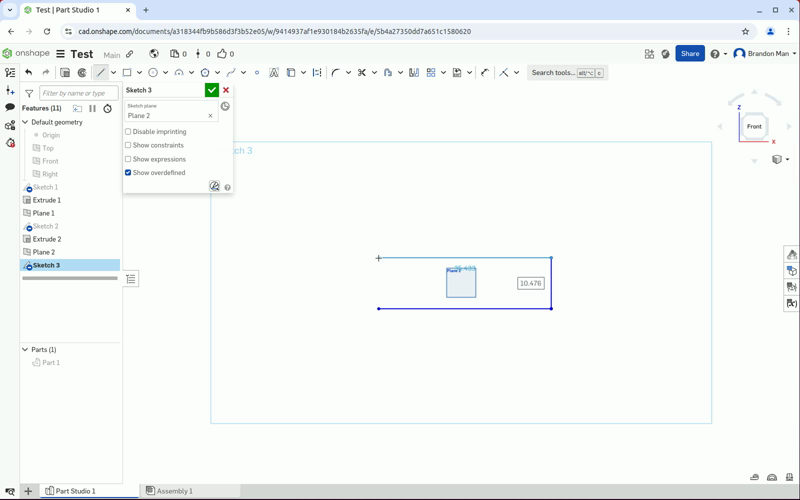
mouse_move(408, 257)
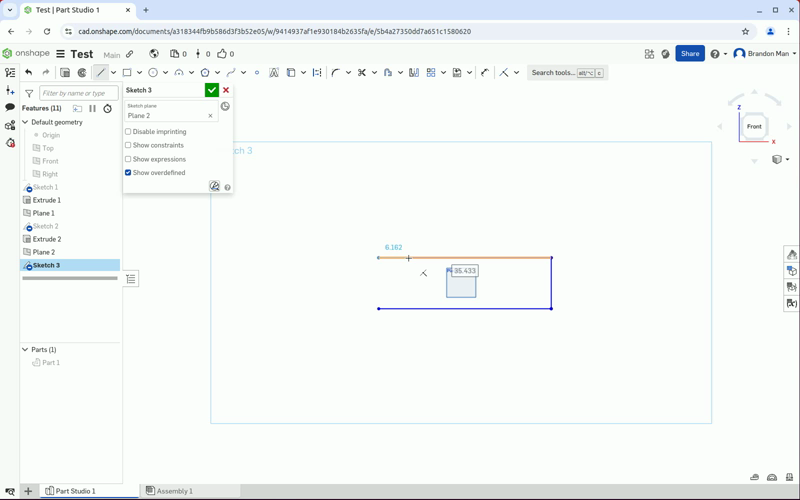
key_down(shift)
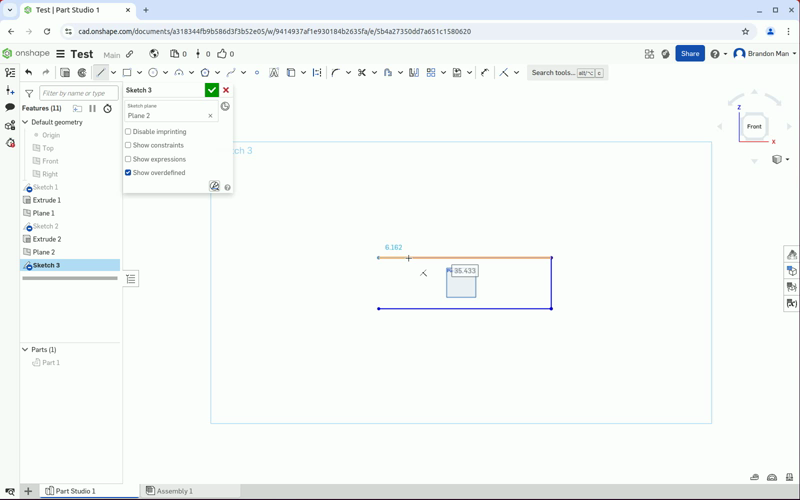
mouse_move(378, 308)
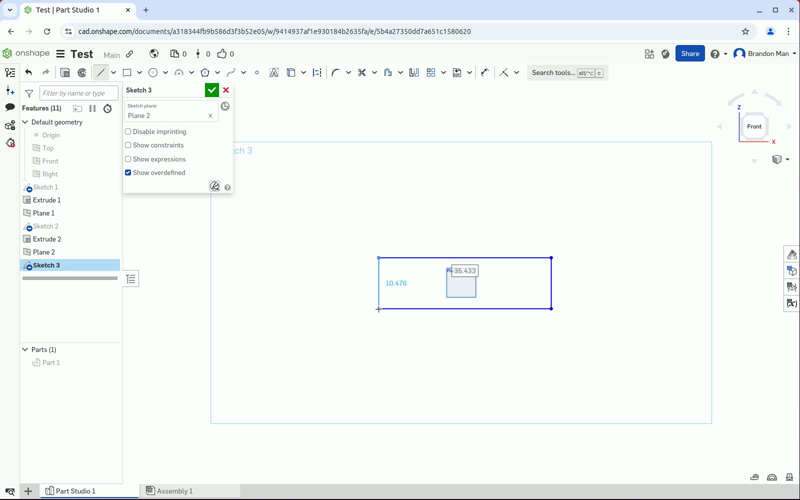
key_up(shift)
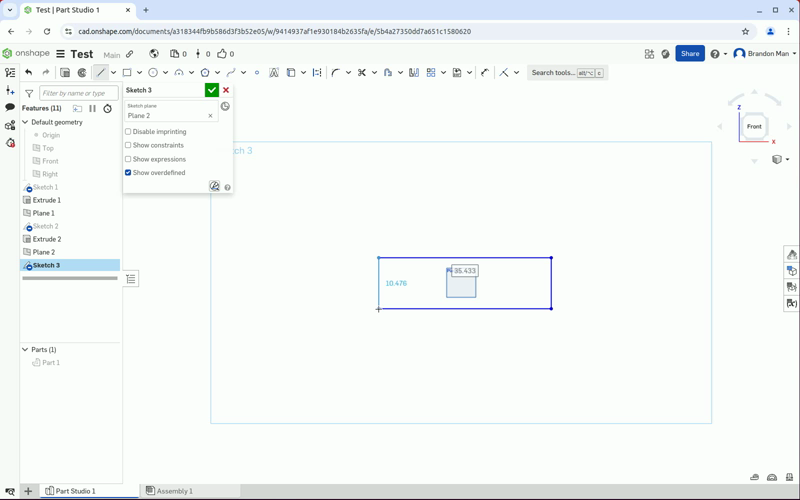
click(378, 308)
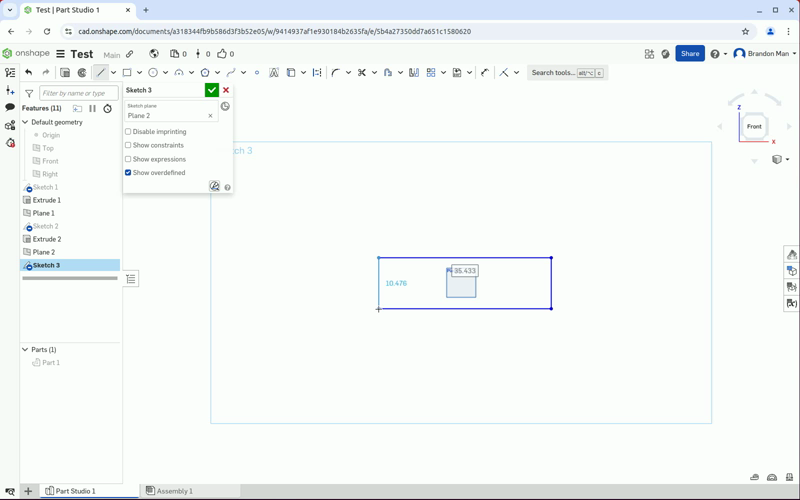
key(esc)
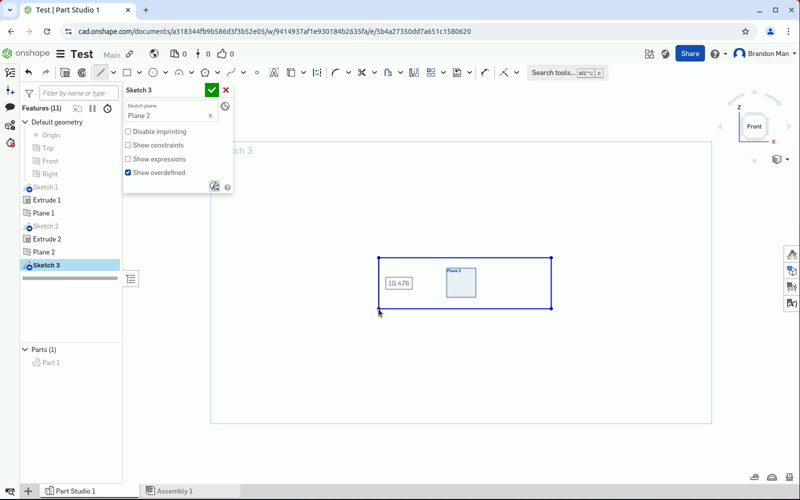
mouse_move(436, 265)
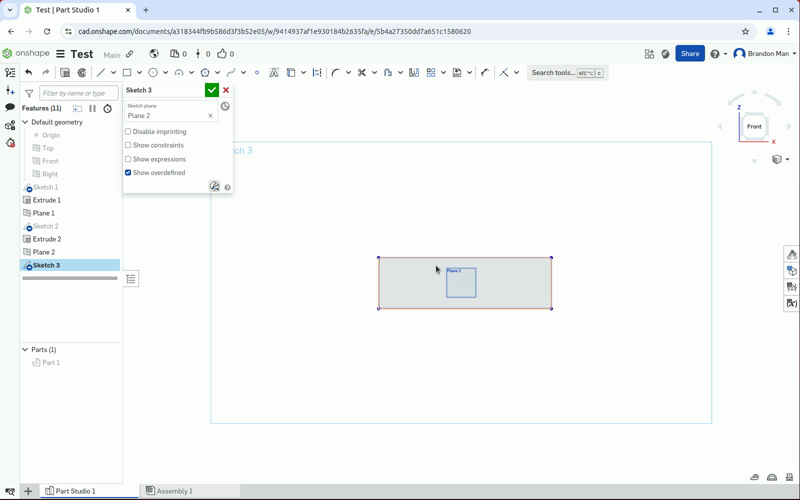
click(436, 265)
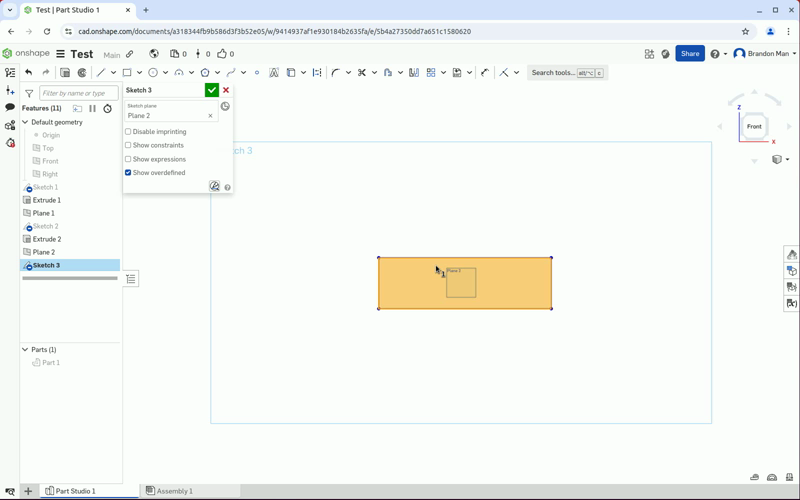
mouse_move(73, 352)
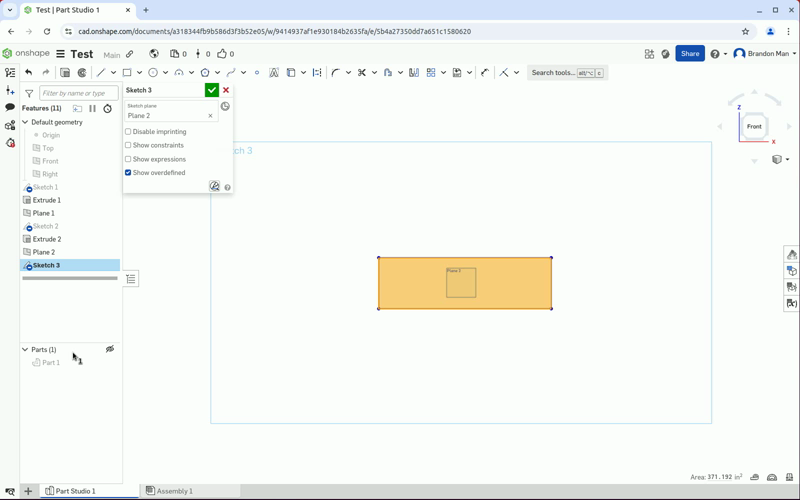
key(shift+y)
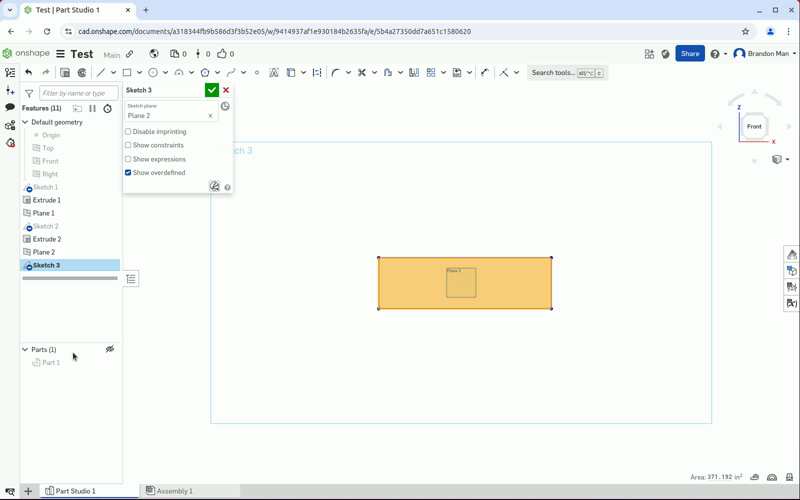
key(shift+e)
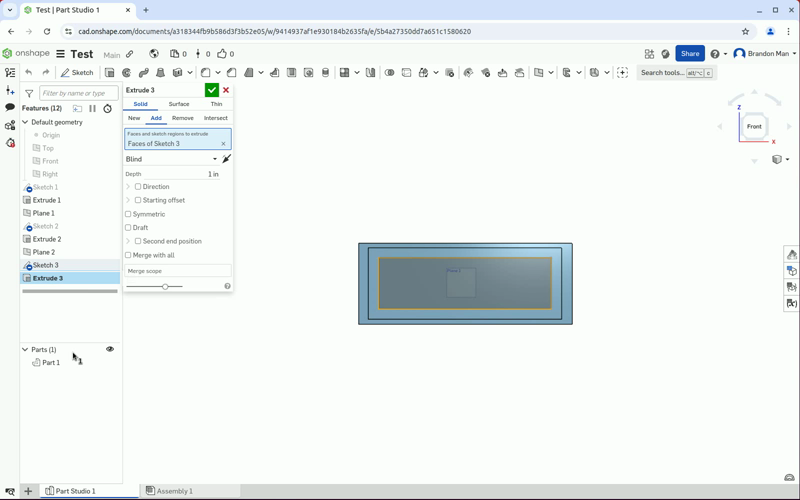
mouse_move(143, 106)
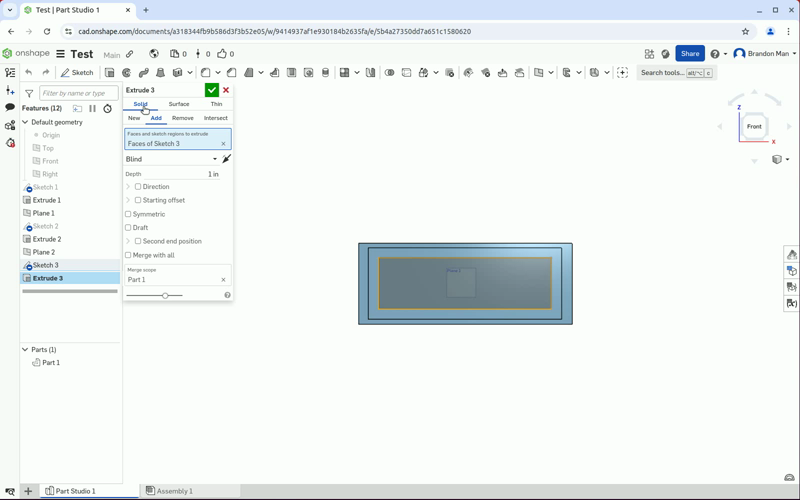
click(143, 106)
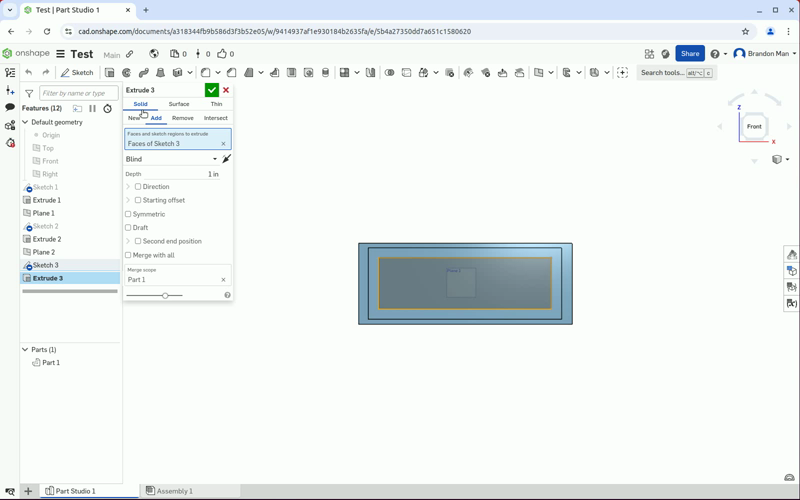
mouse_move(137, 120)
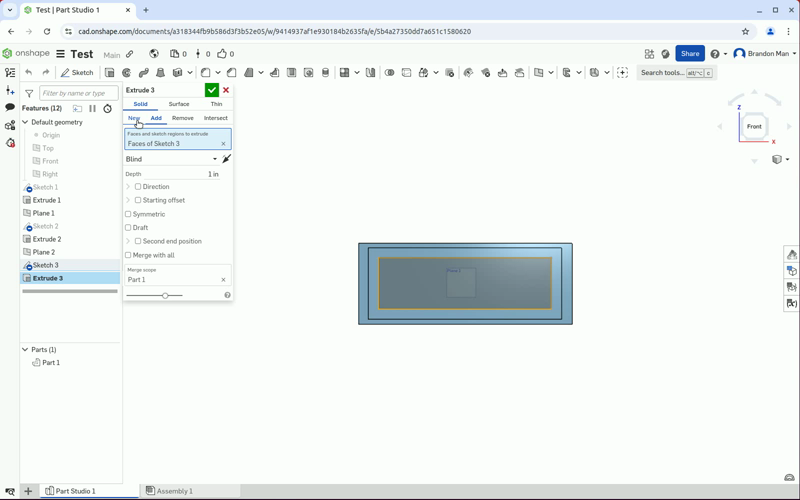
click(137, 120)
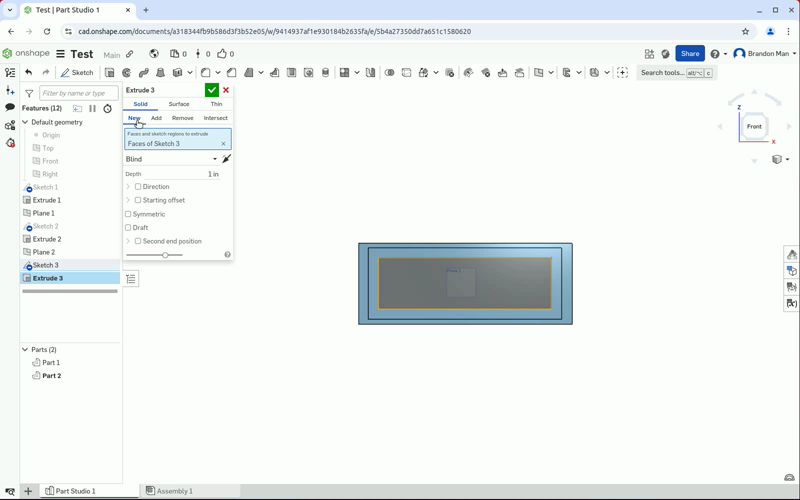
key(tab, 4)
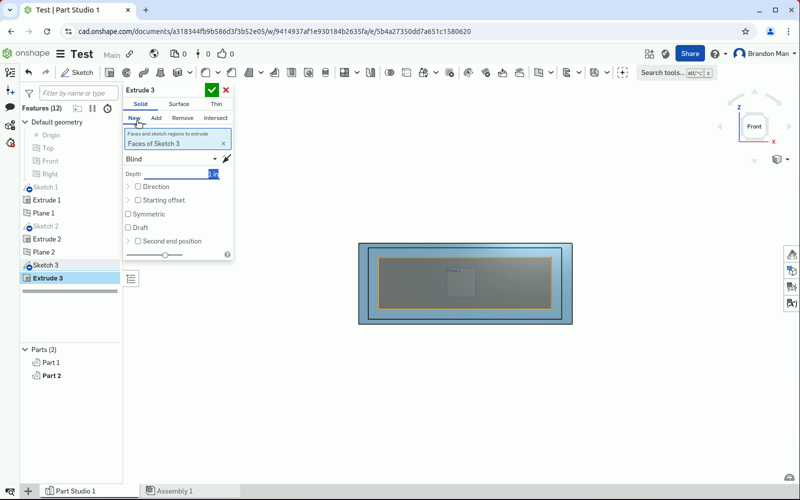
text(1.444)
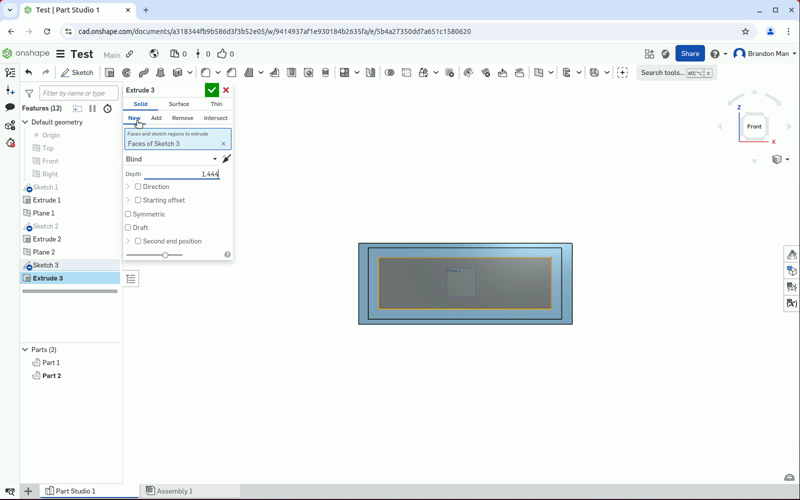
key(enter)
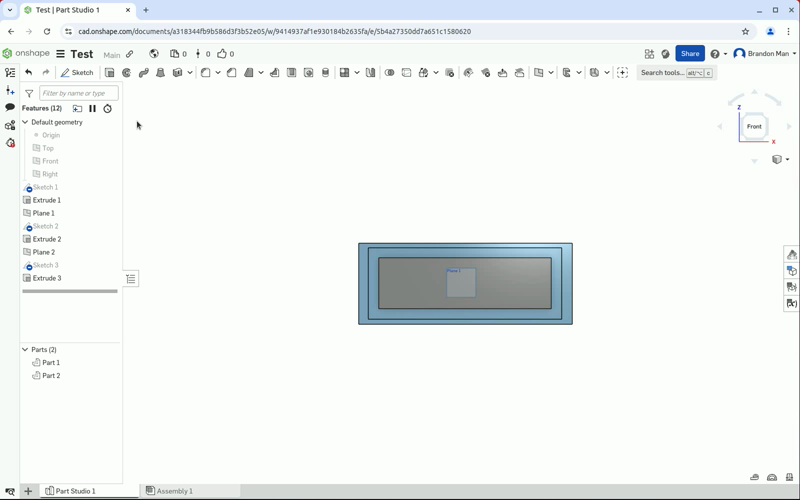
key(shift+h)
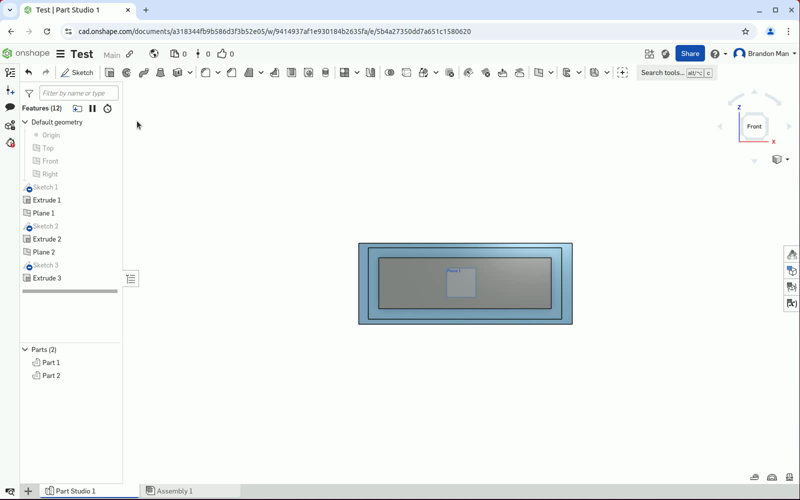
key(shift+h)
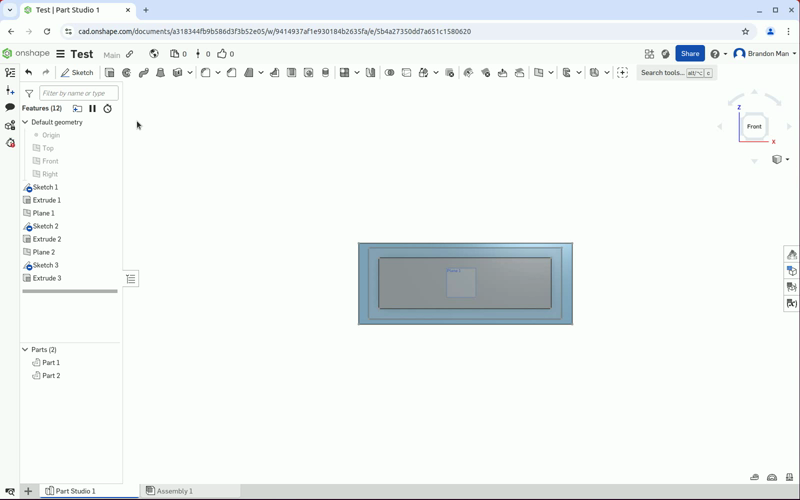
key(shift+7)
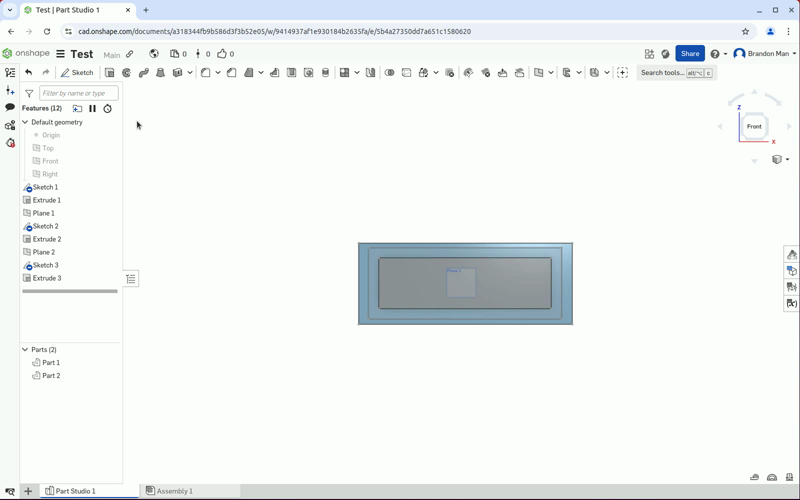
key(left, 2)
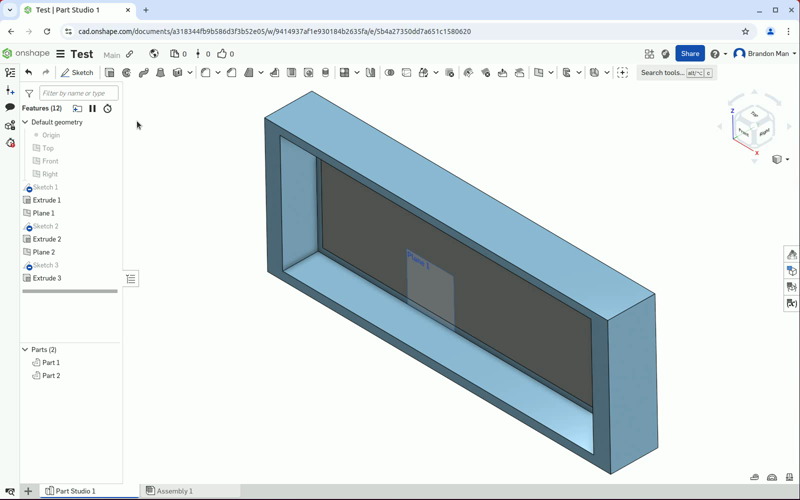
key(down, 2)
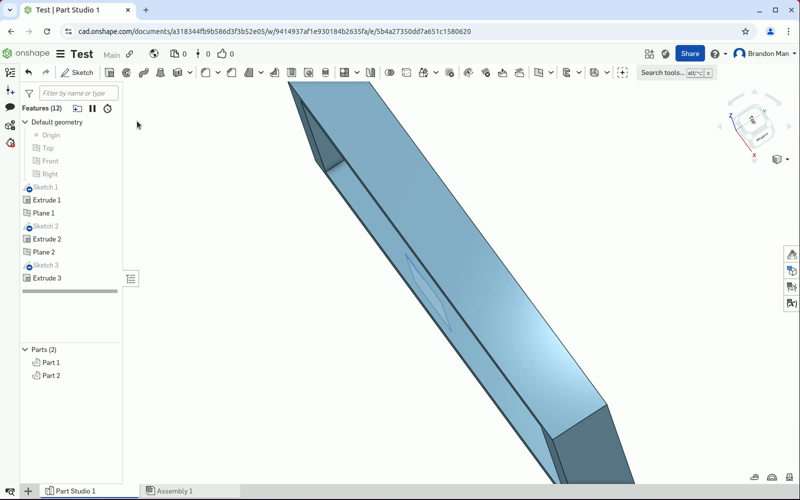
key(up, 2)
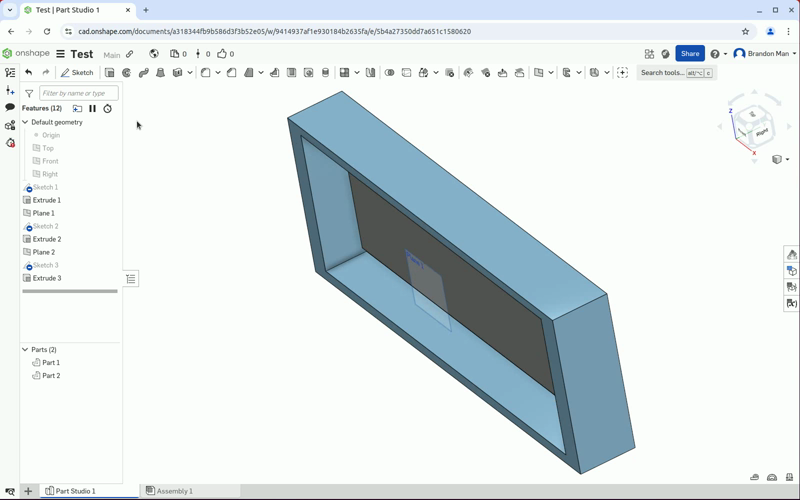
key(right, 2)
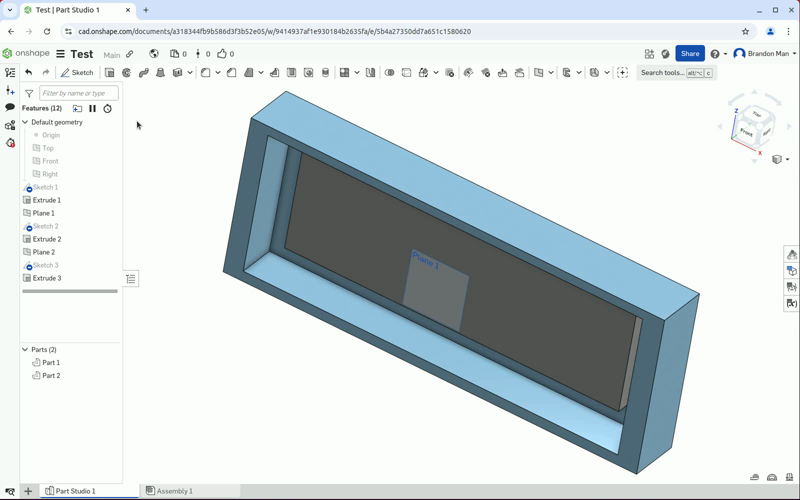
mouse_move(73, 189)
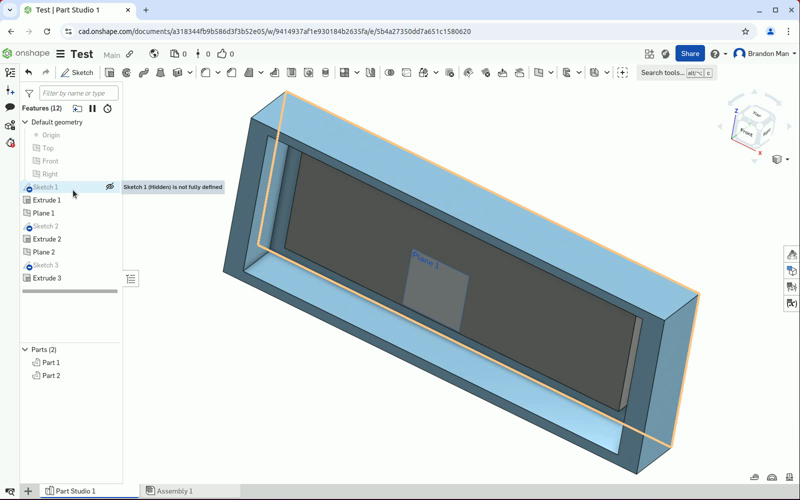
click(73, 189)